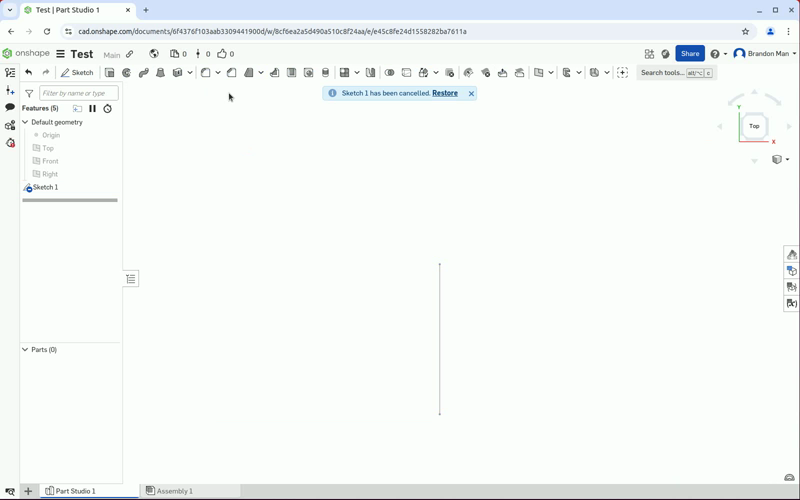
key(shift+h)
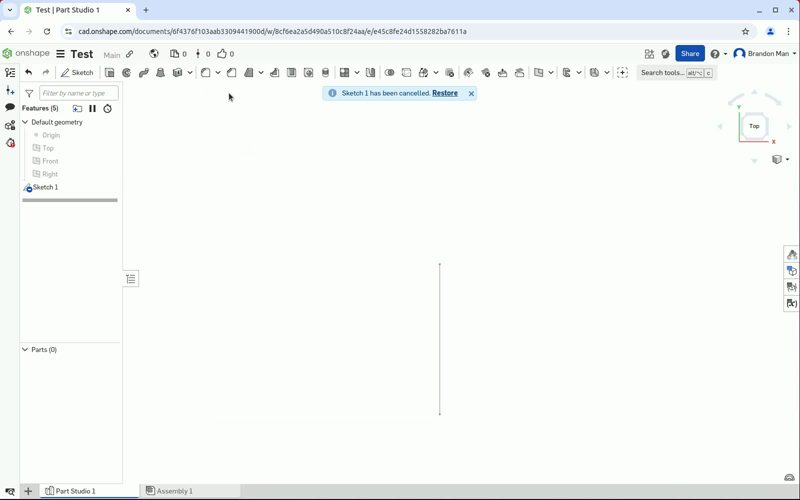
key(shift+s)
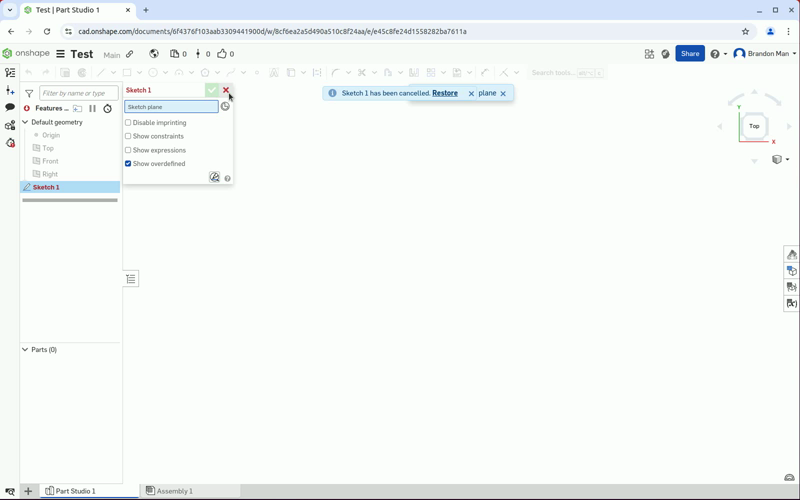
mouse_move(73, 150)
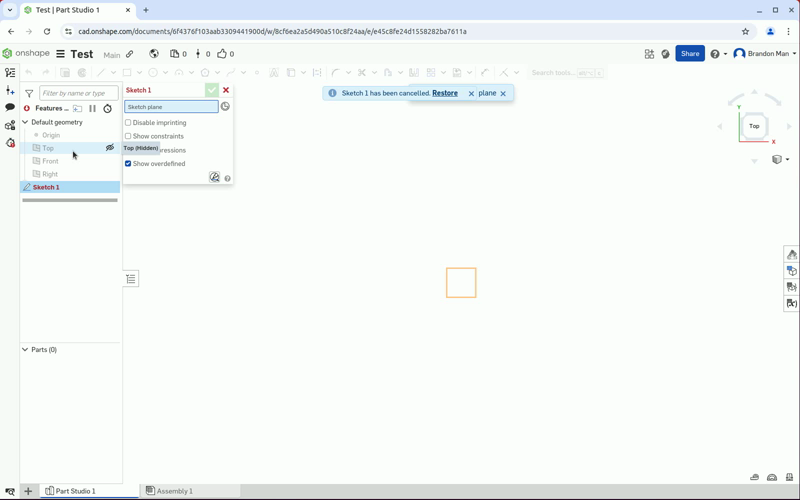
click(73, 150)
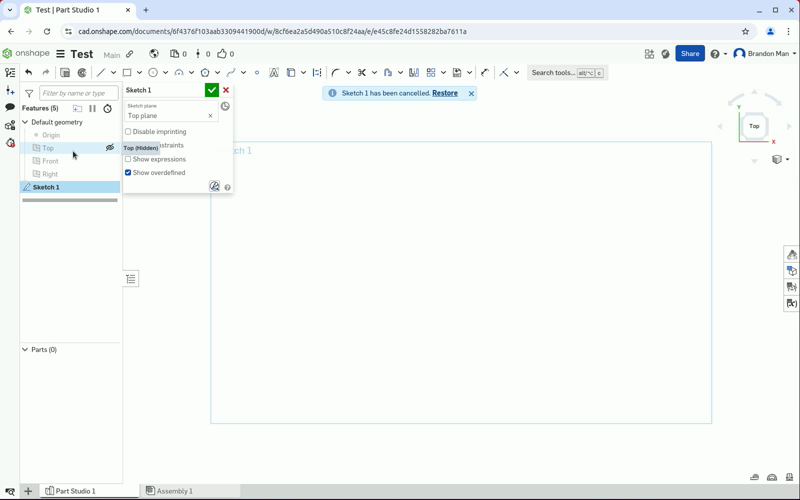
mouse_move(73, 352)
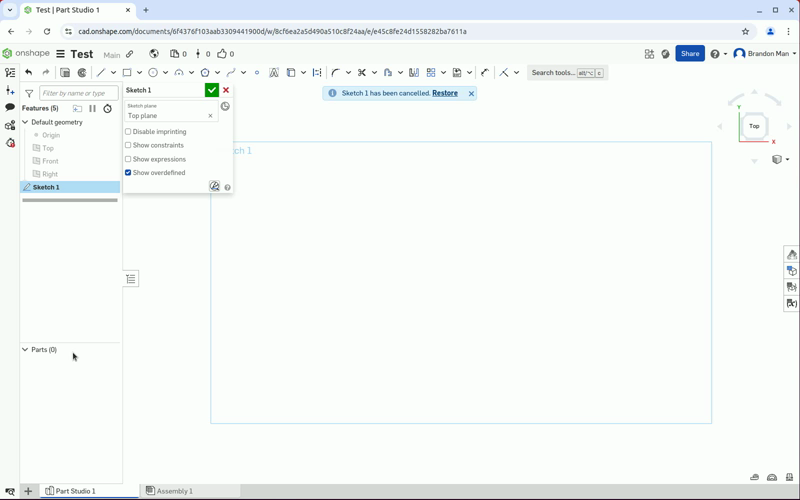
key(y)
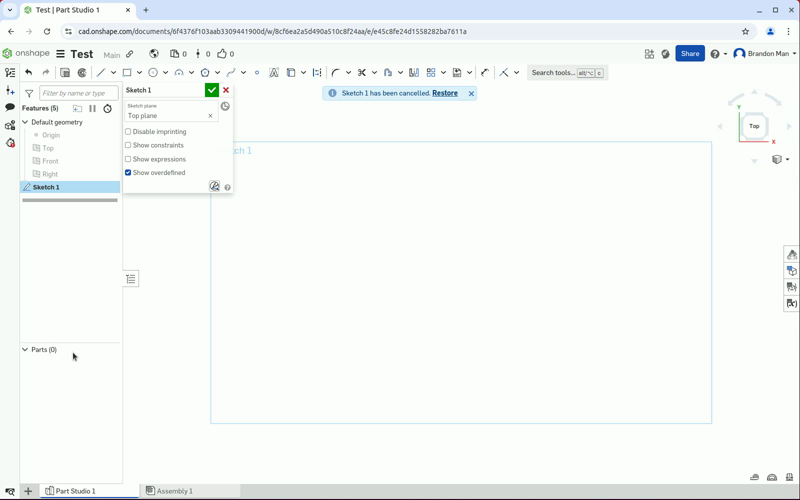
key(c)
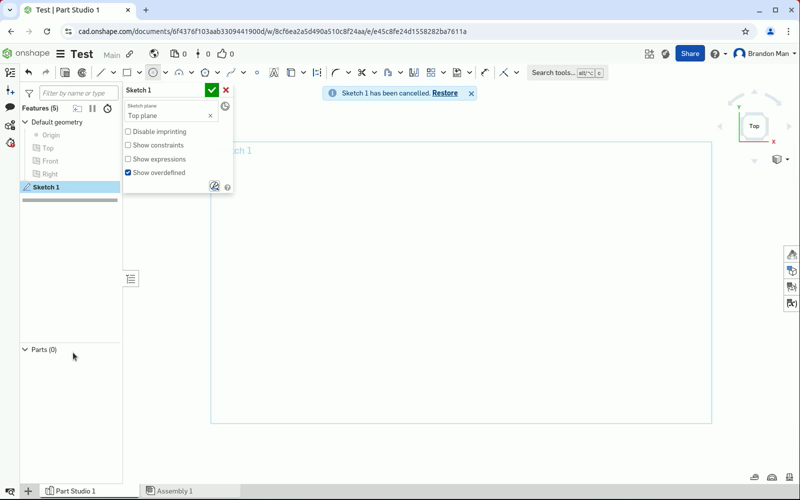
key_down(shift)
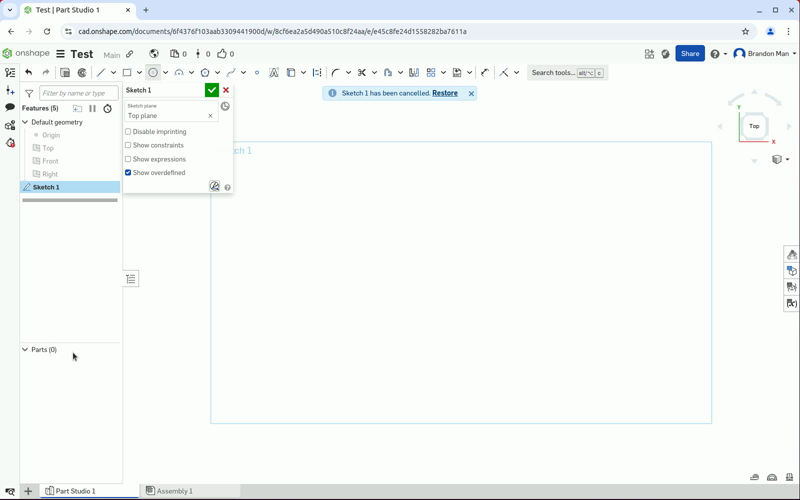
mouse_move(489, 278)
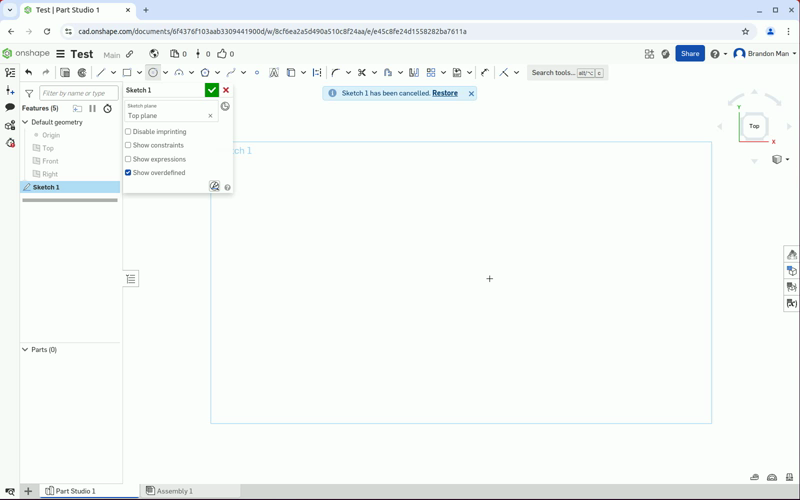
click(489, 278)
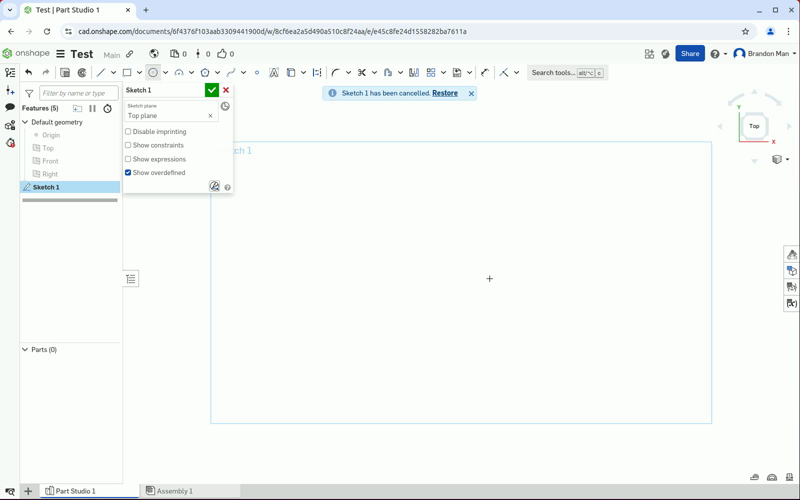
key_up(shift)
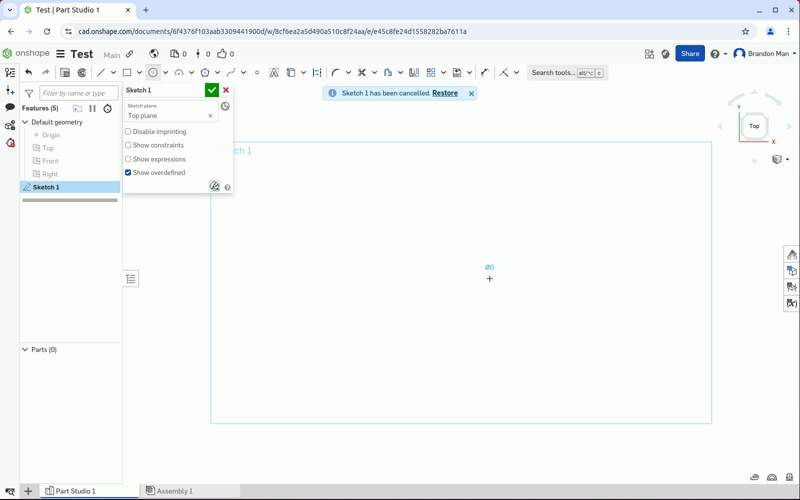
mouse_move(526, 278)
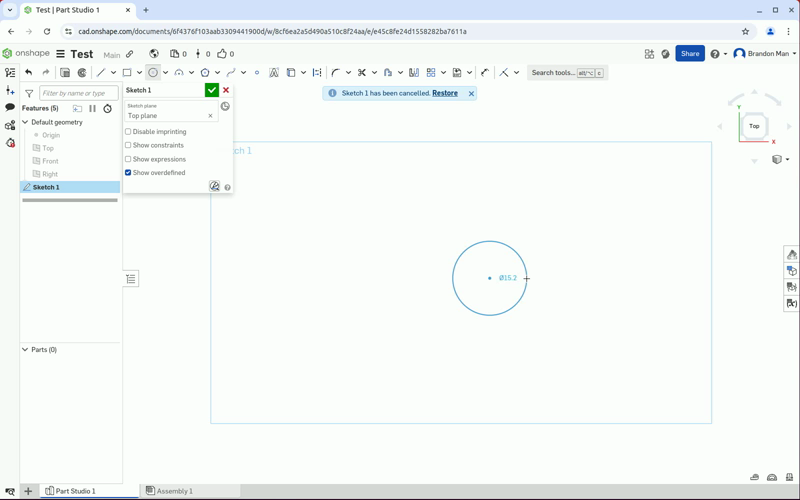
click(526, 278)
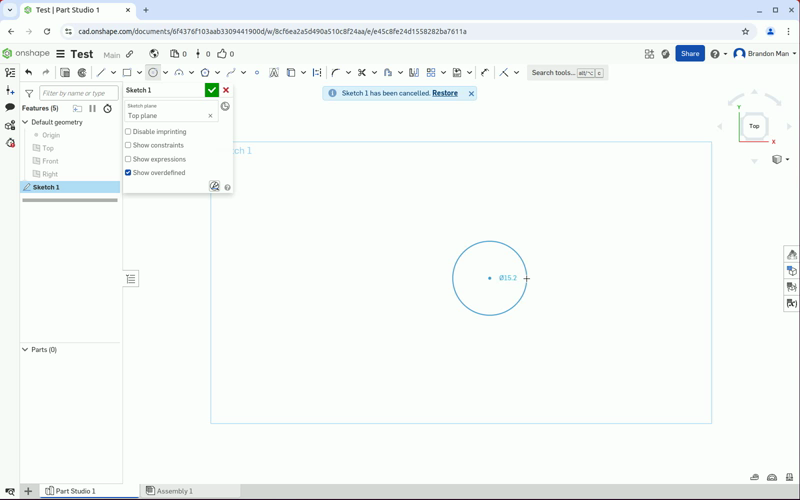
key(esc)
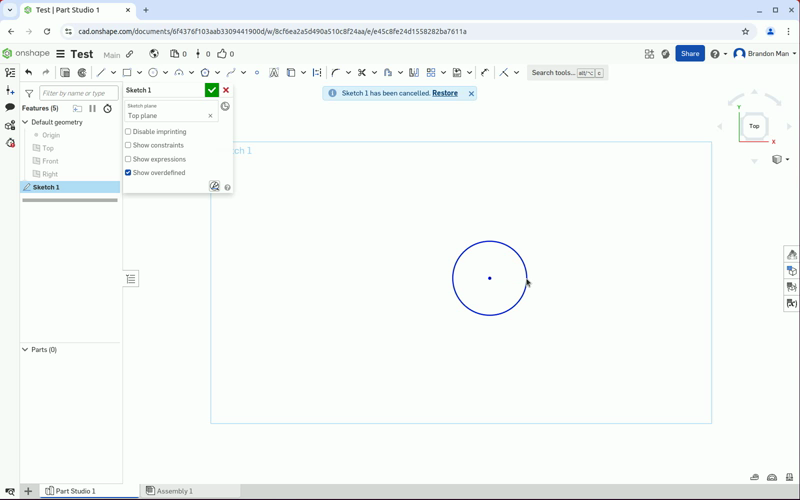
mouse_move(514, 296)
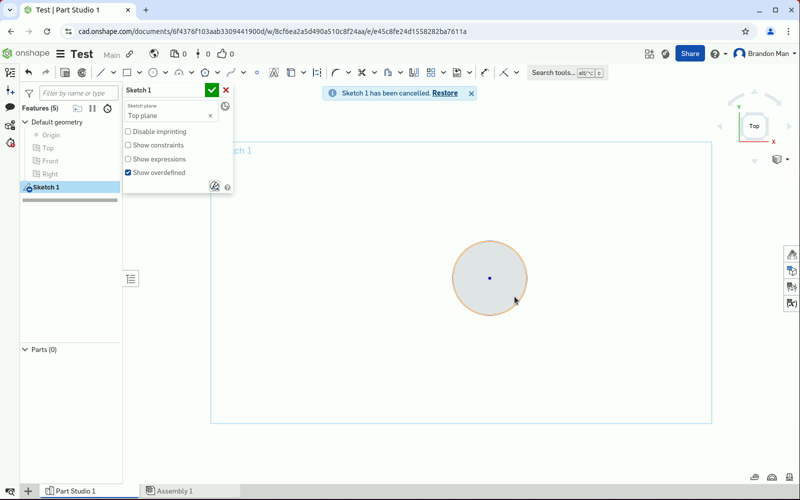
click(514, 296)
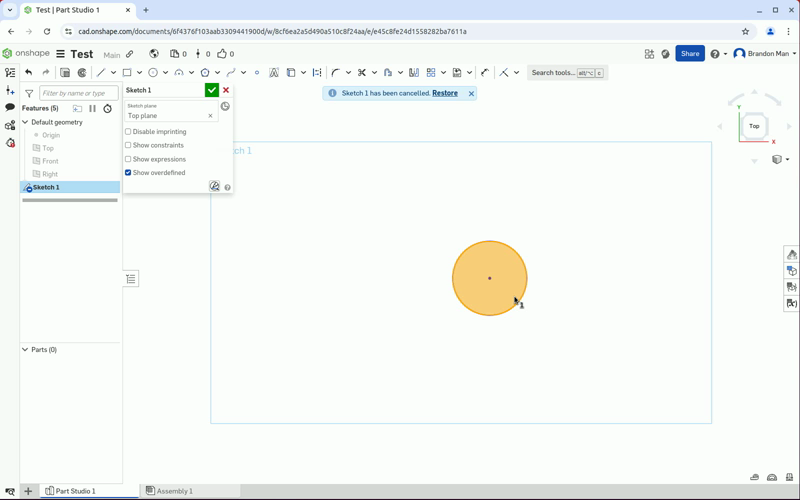
mouse_move(73, 352)
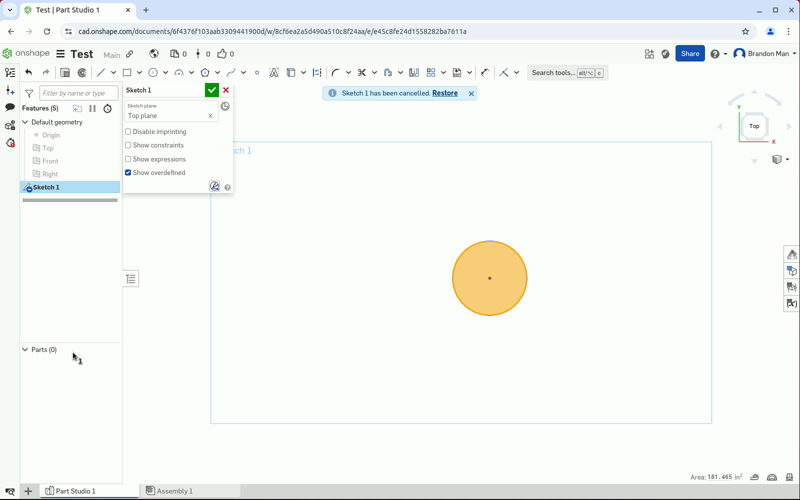
key(shift+y)
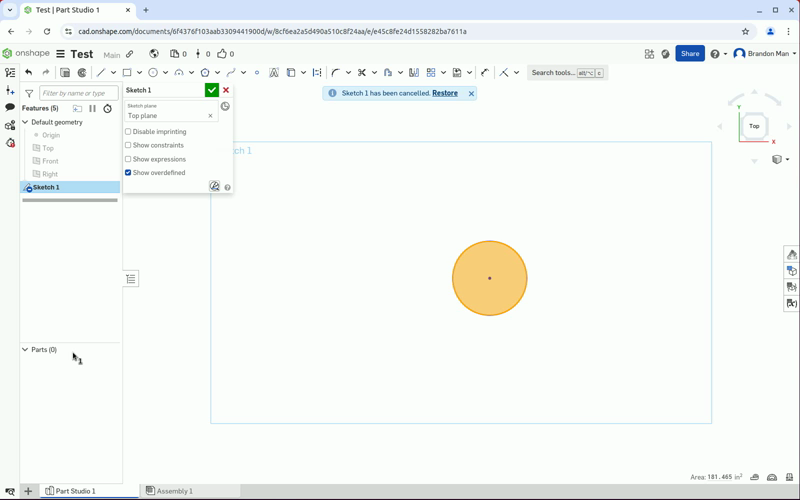
key(shift+e)
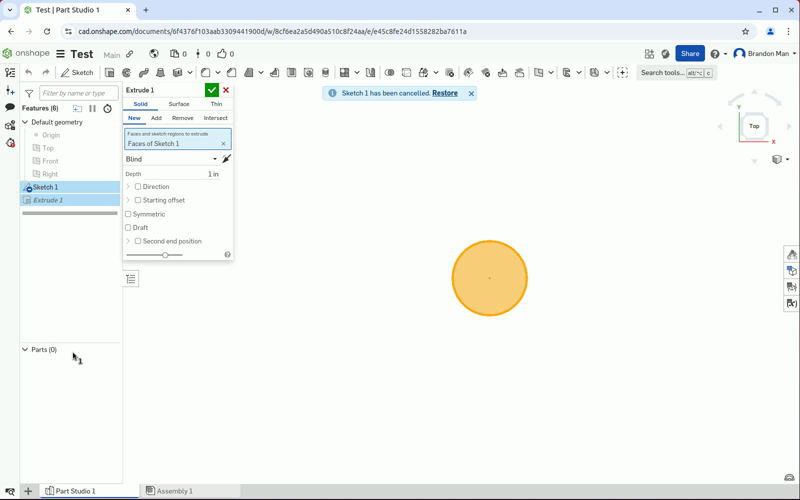
mouse_move(143, 106)
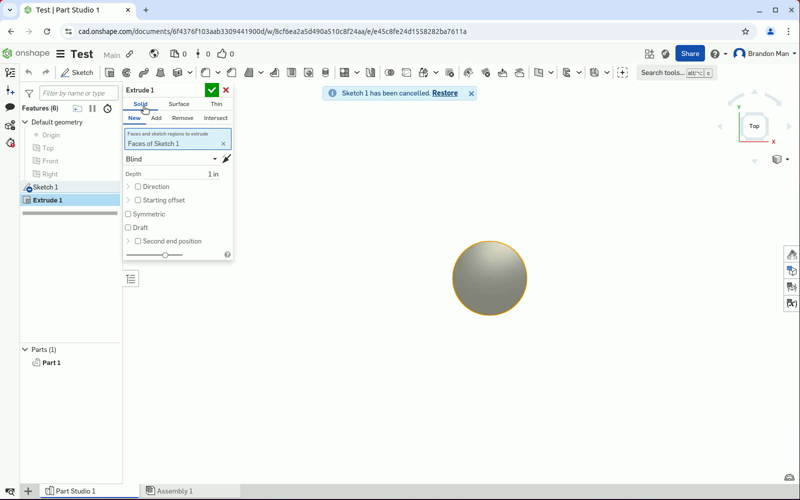
click(143, 106)
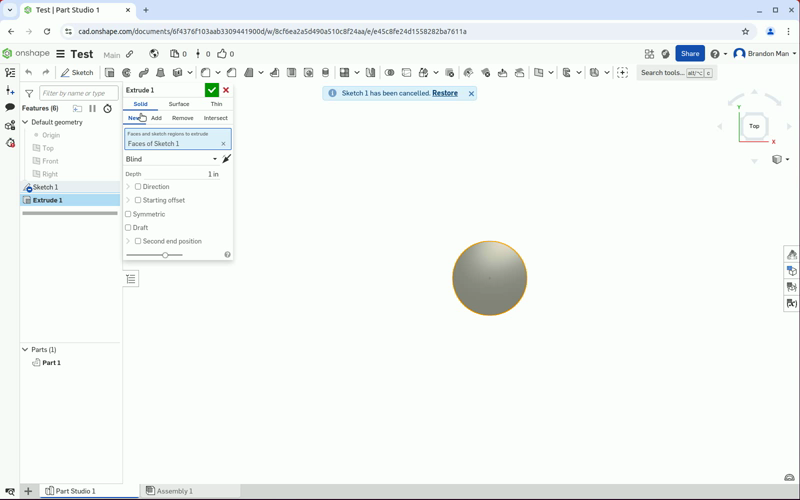
mouse_move(137, 120)
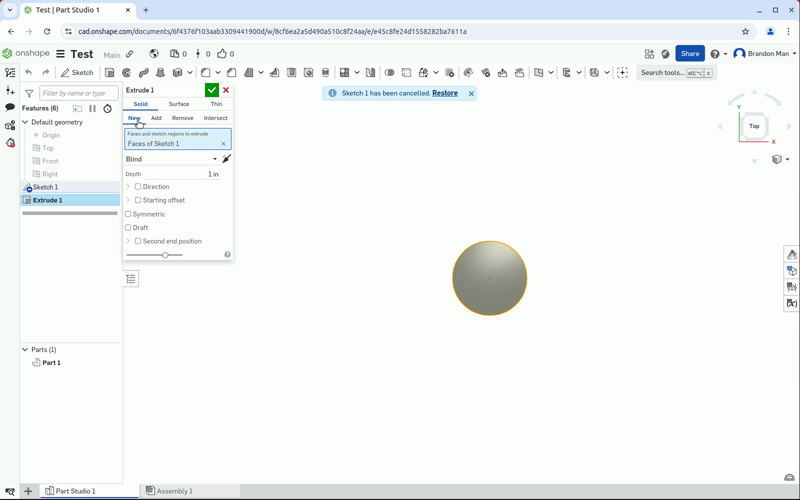
click(137, 120)
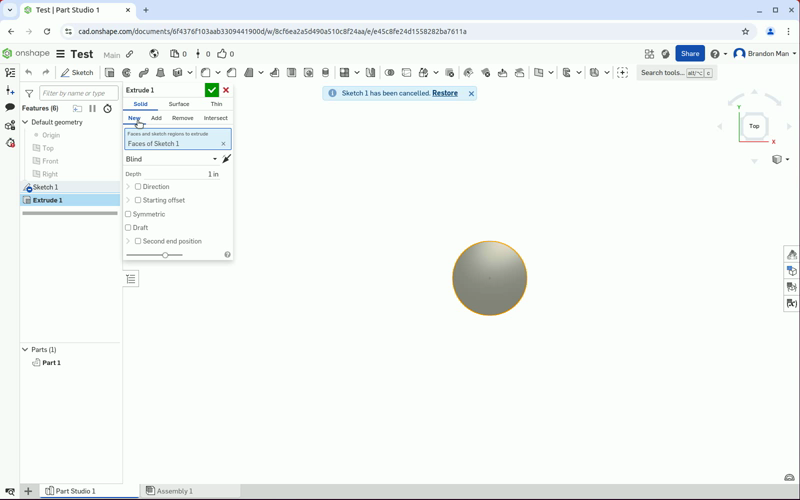
key(tab, 4)
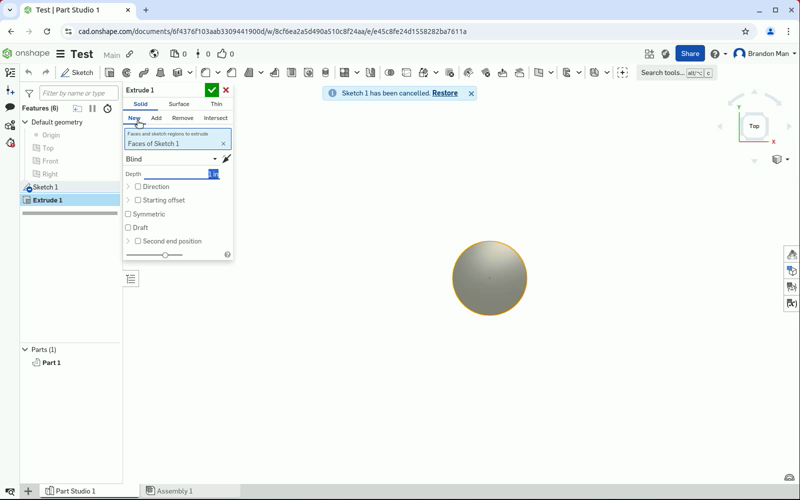
text(4.574)
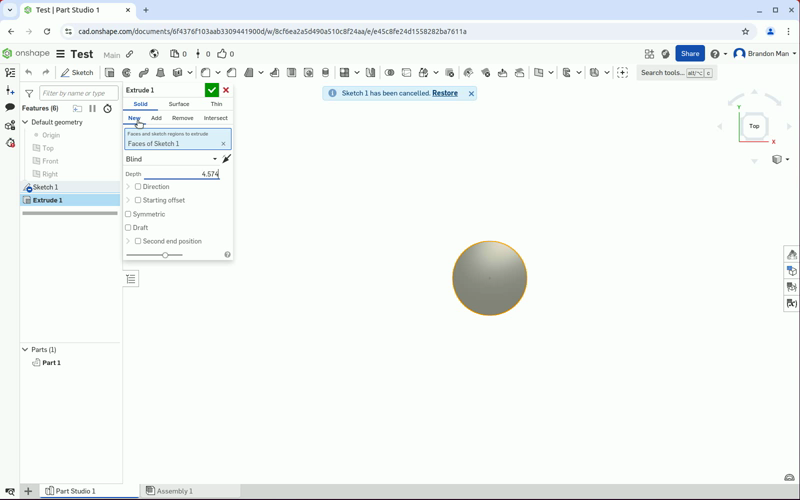
key(enter)
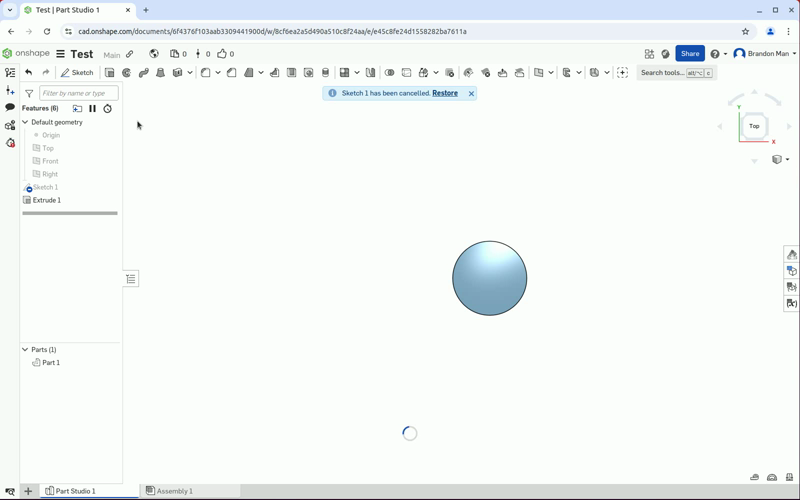
key(shift+h)
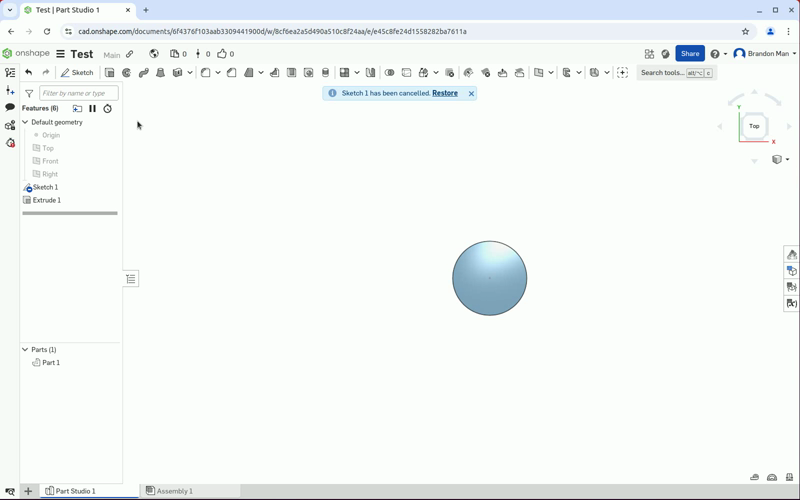
key(shift+h)
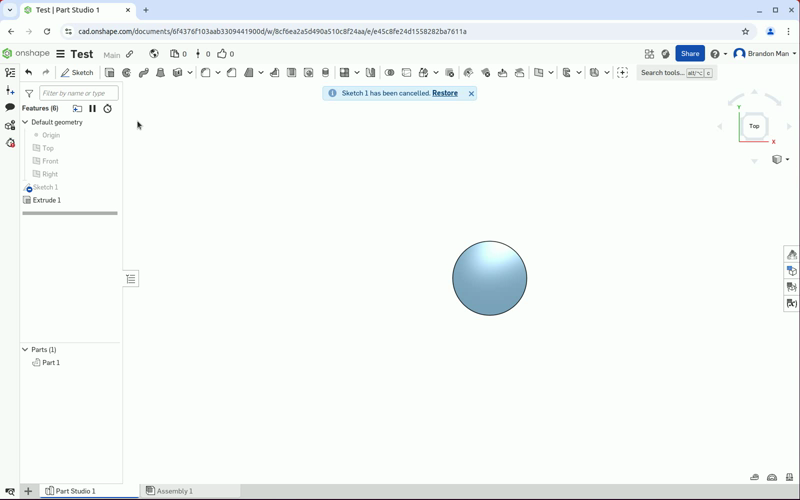
mouse_move(73, 189)
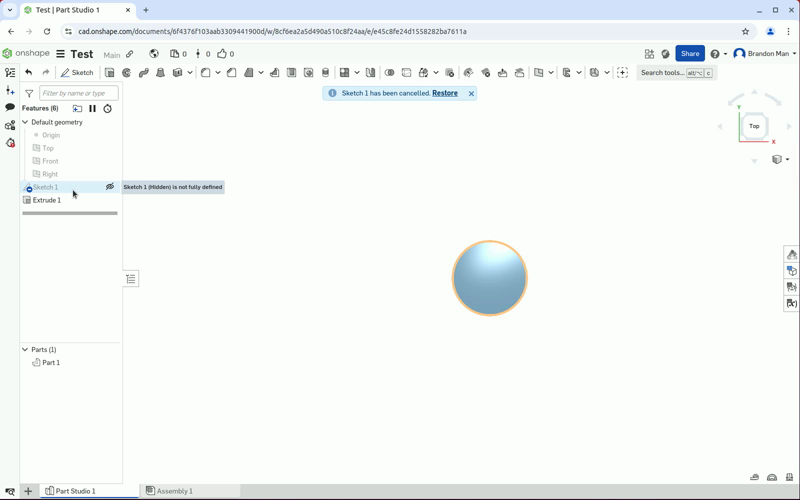
click(73, 189)
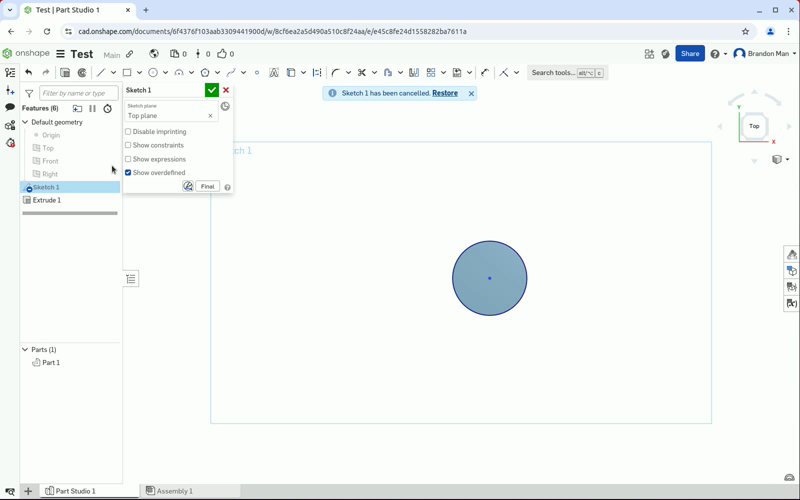
mouse_move(229, 92)
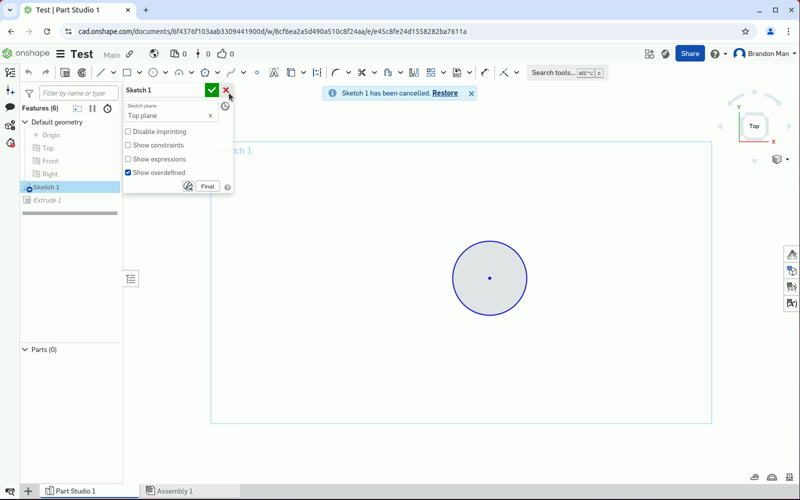
click(229, 92)
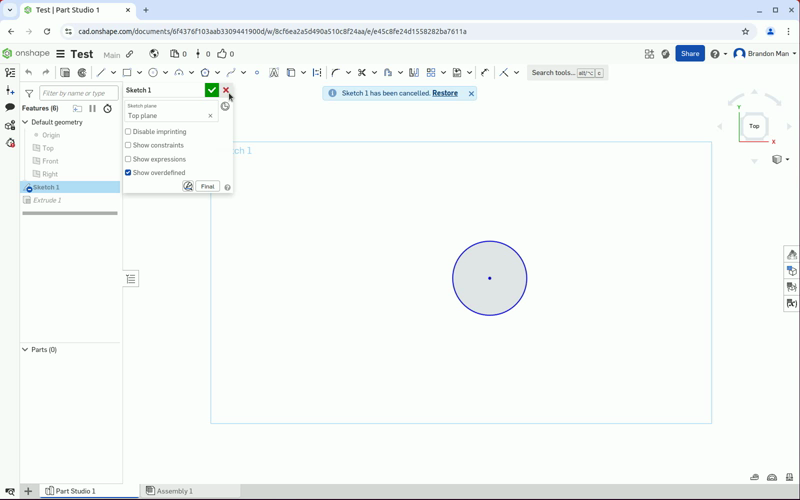
key(shift+s)
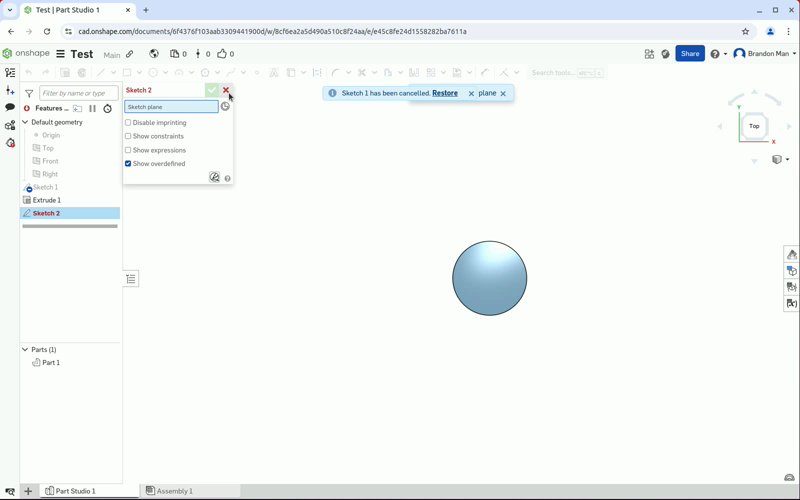
mouse_move(73, 150)
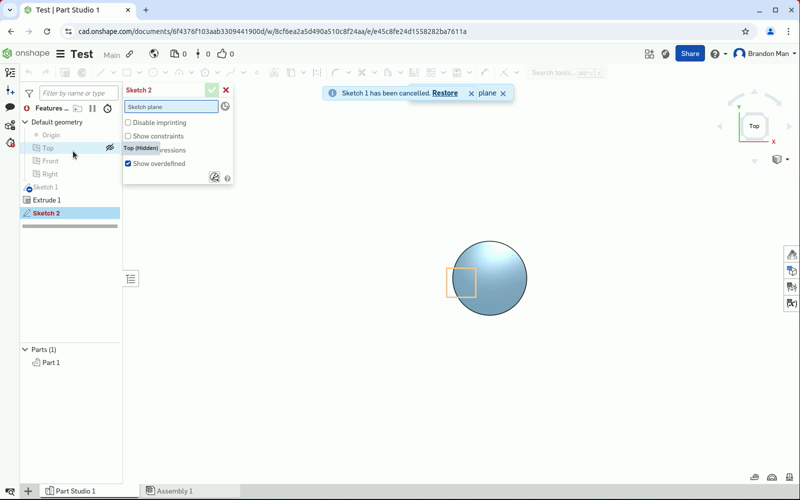
click(73, 150)
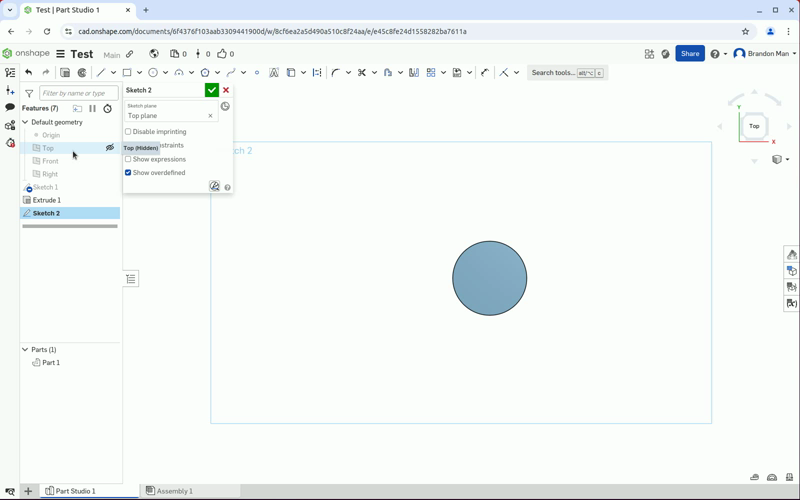
mouse_move(73, 352)
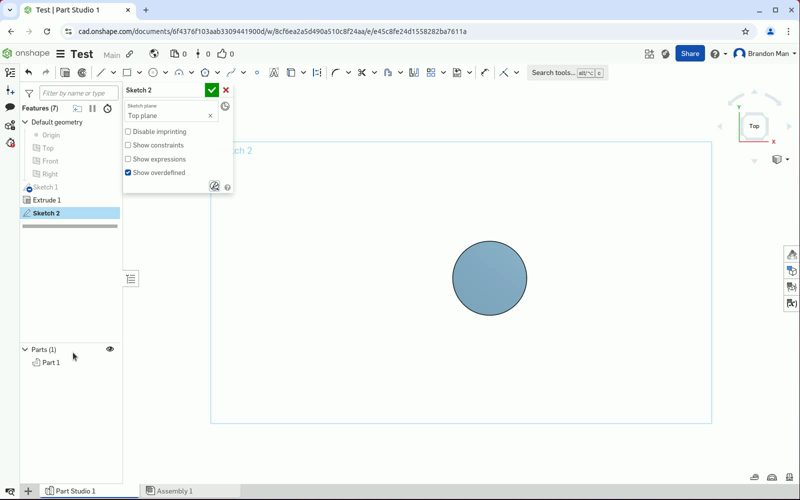
key(y)
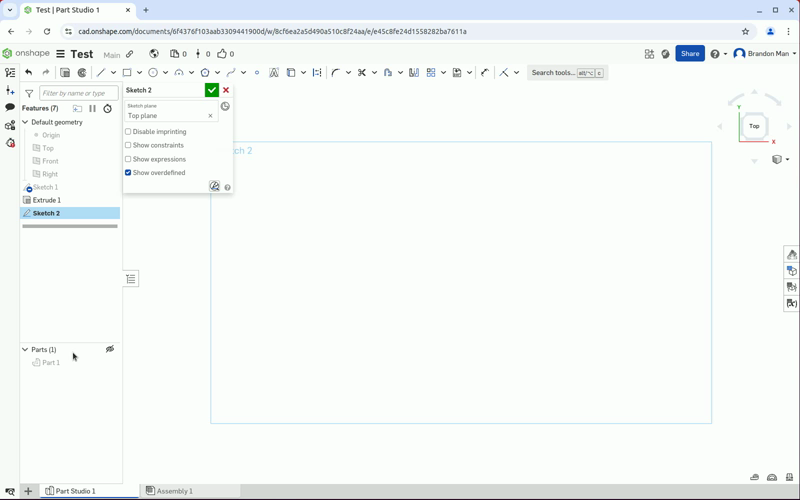
key(l)
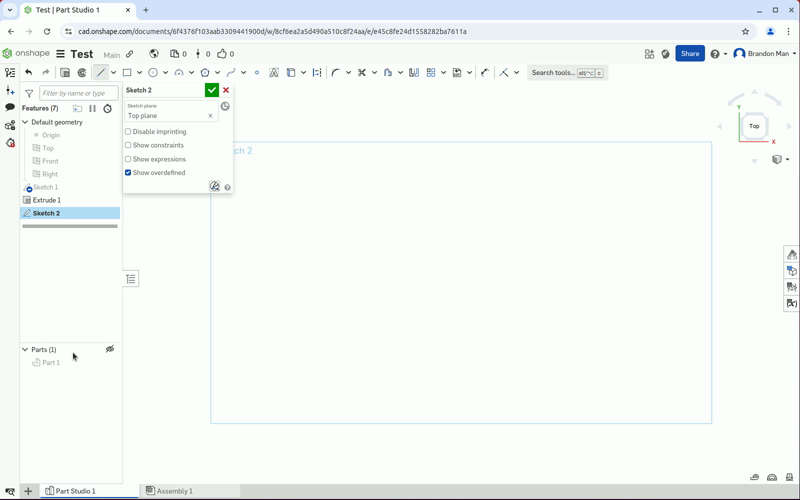
key_down(shift)
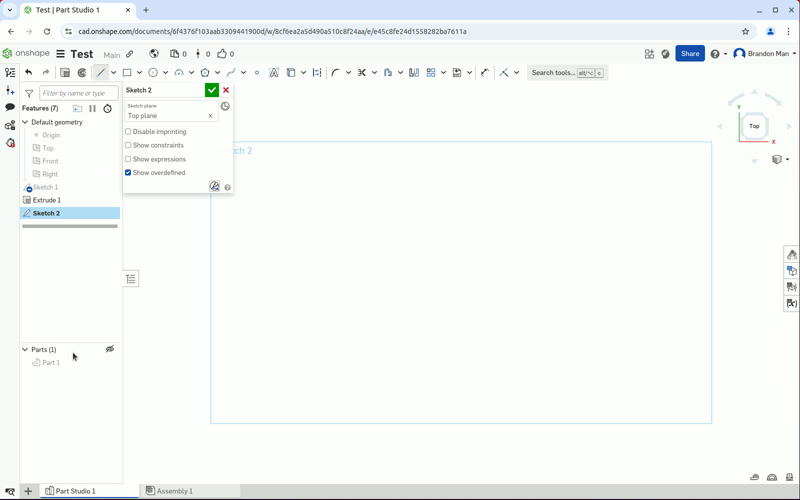
mouse_move(413, 315)
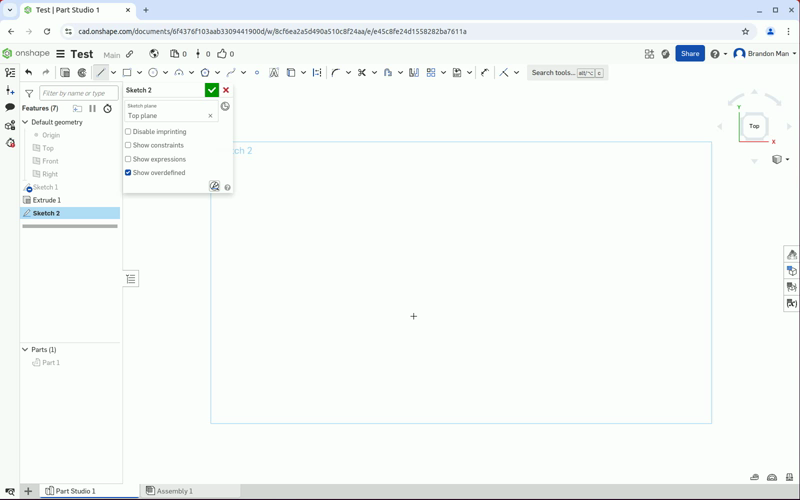
click(413, 315)
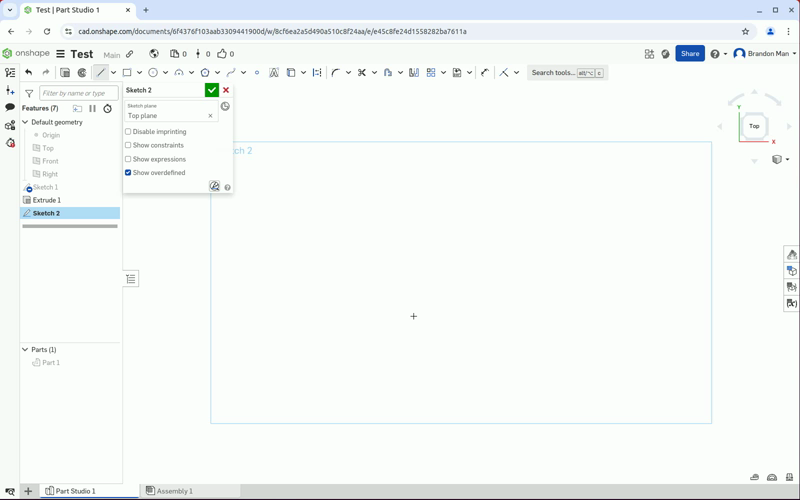
key_up(shift)
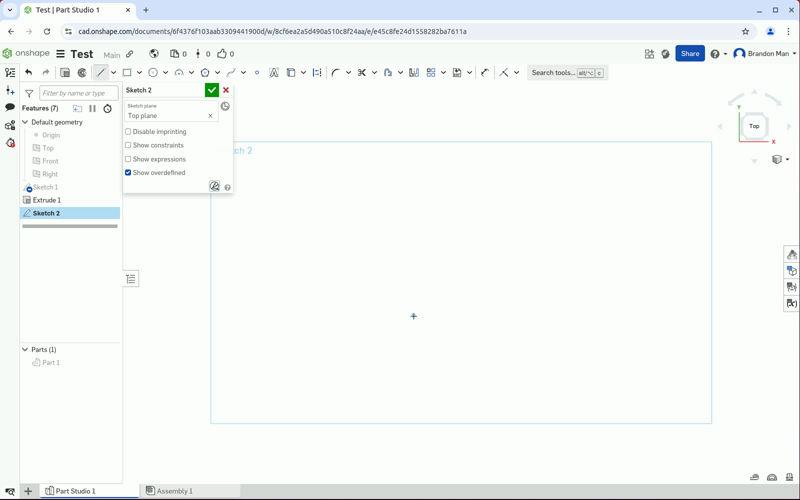
key_down(shift)
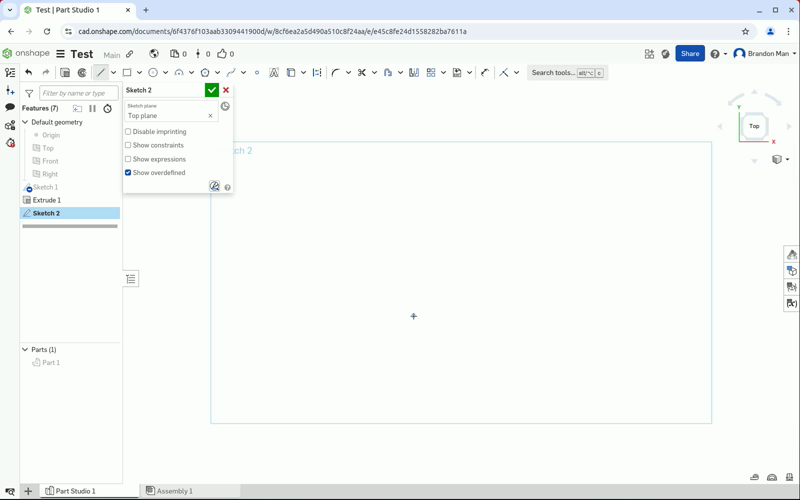
mouse_move(489, 315)
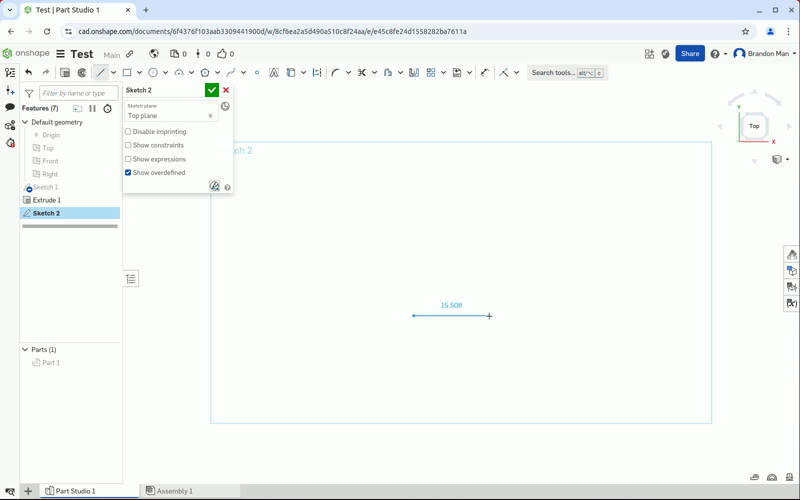
click(489, 315)
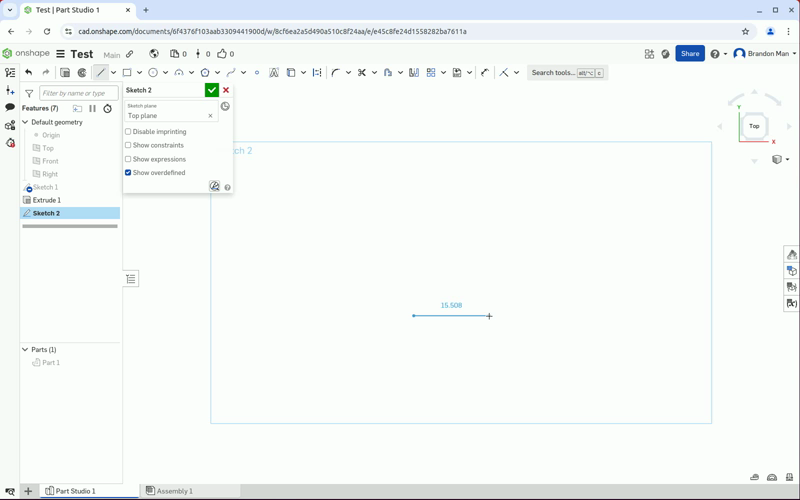
key_up(shift)
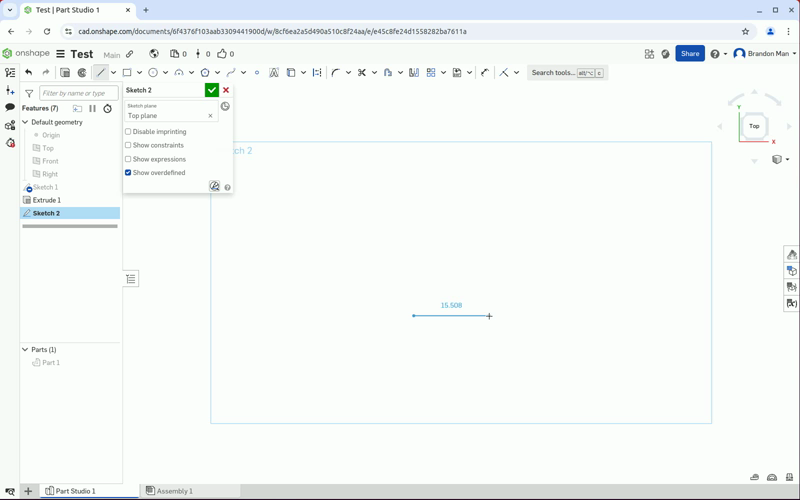
key(esc)
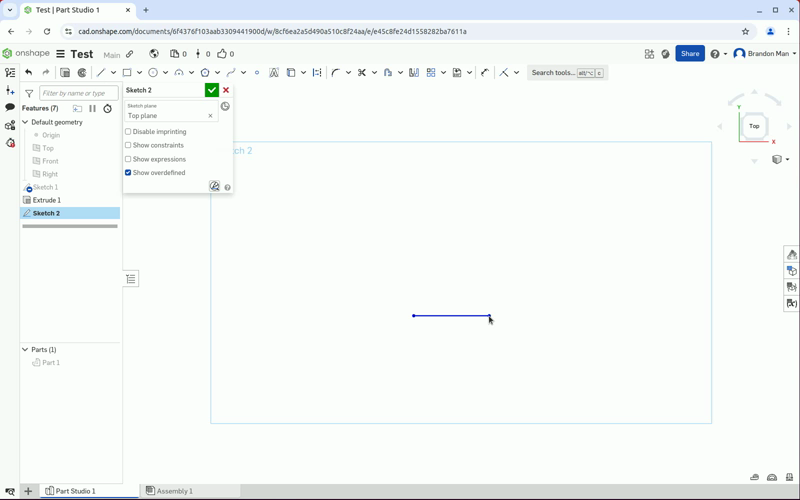
key(a)
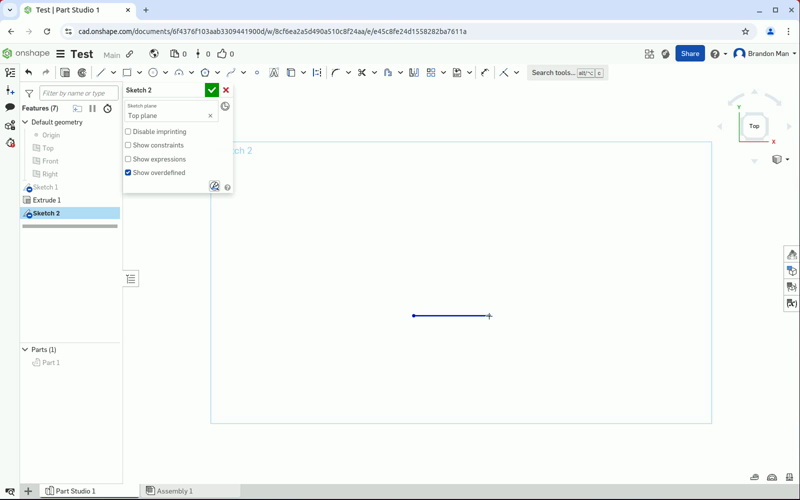
mouse_move(489, 315)
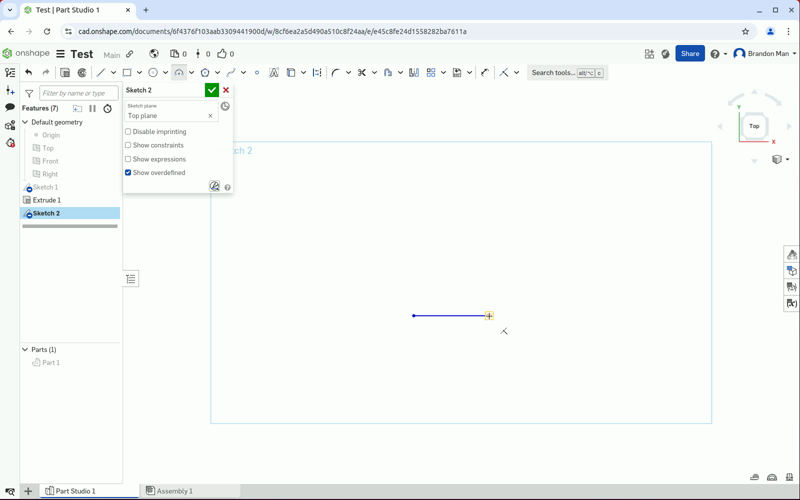
click(489, 315)
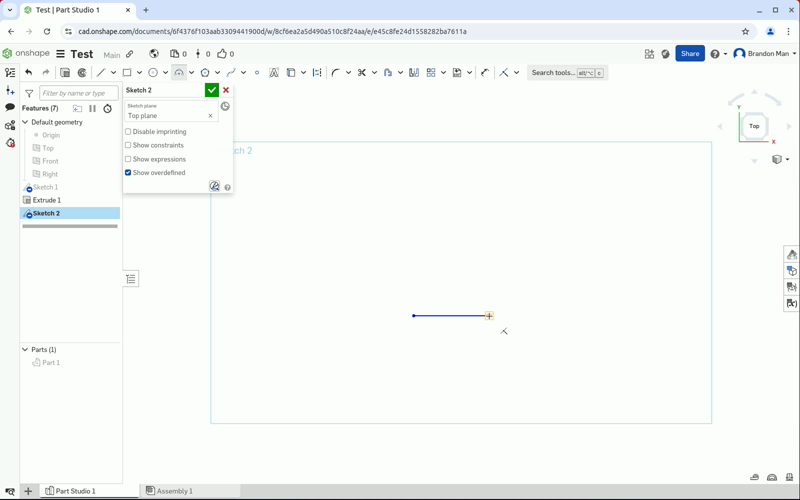
key_down(shift)
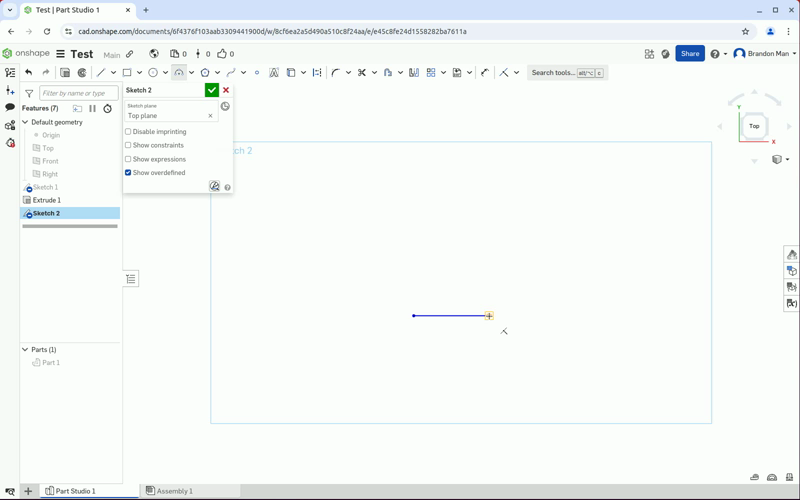
mouse_move(489, 240)
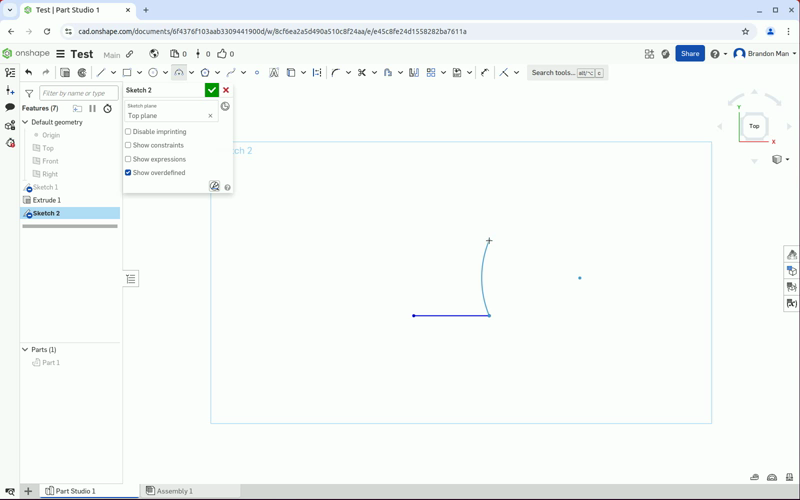
click(489, 240)
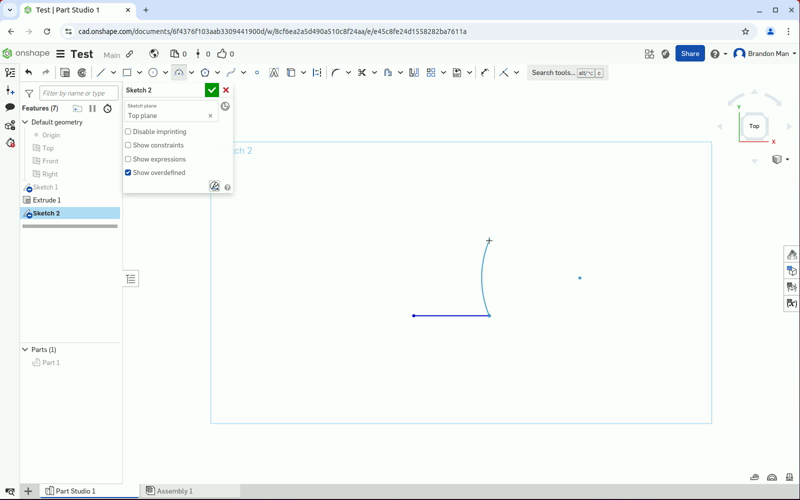
mouse_move(451, 278)
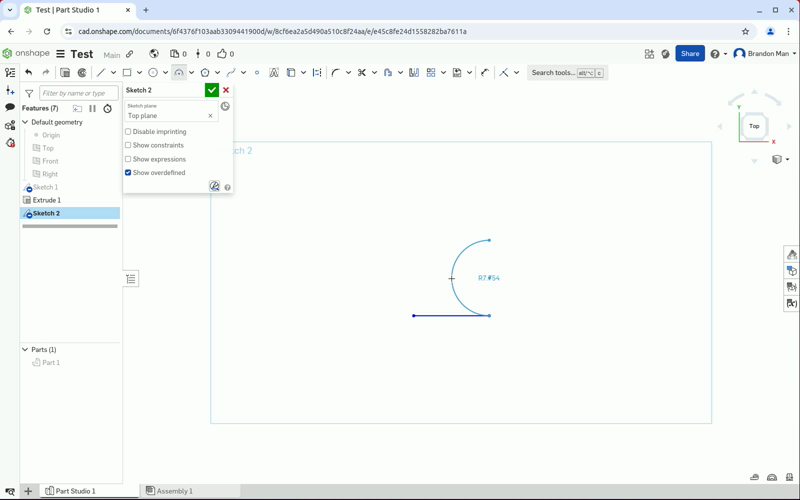
click(451, 278)
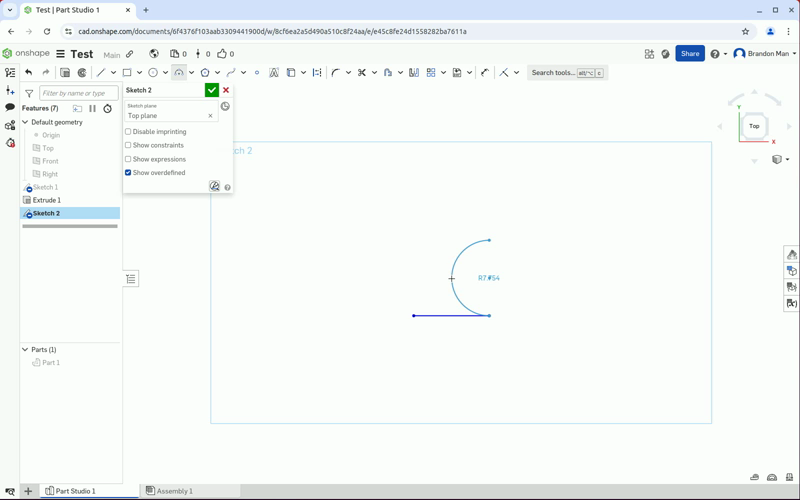
key_up(shift)
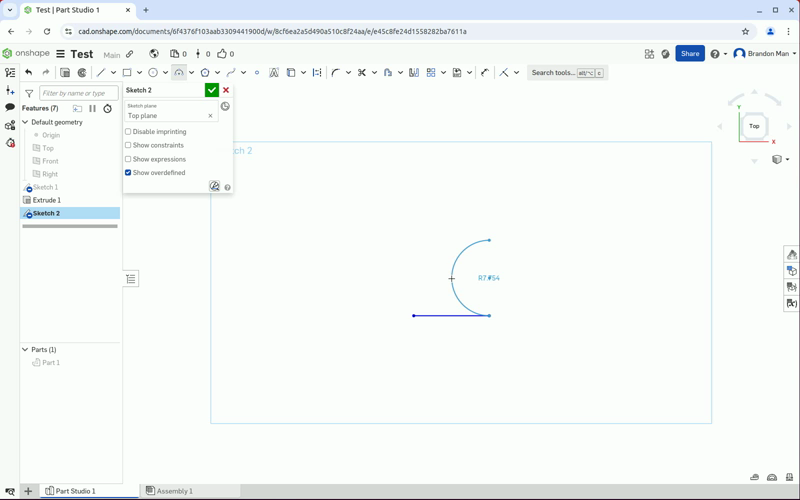
key(esc)
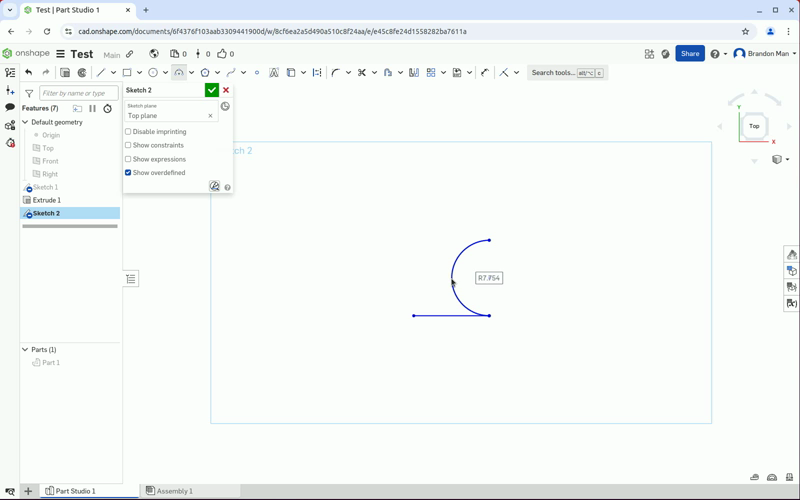
key(l)
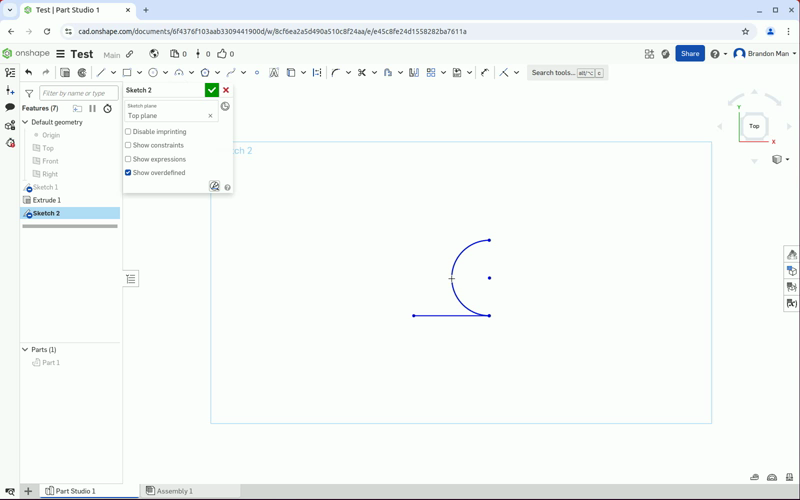
mouse_move(489, 240)
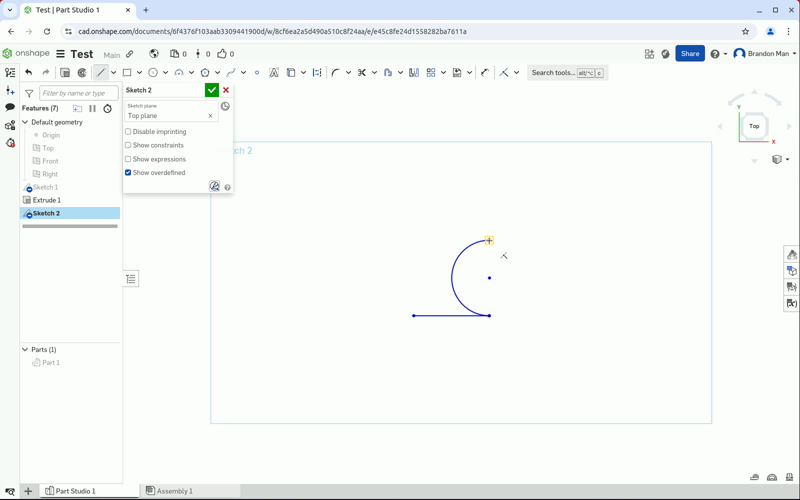
click(489, 240)
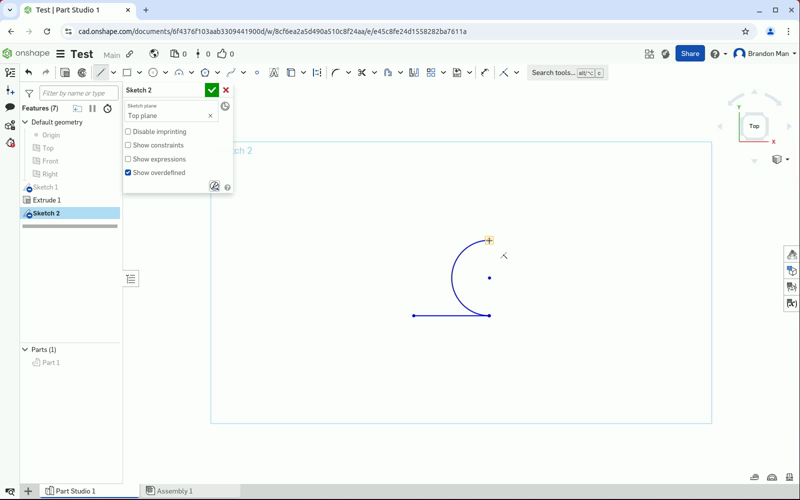
key_down(shift)
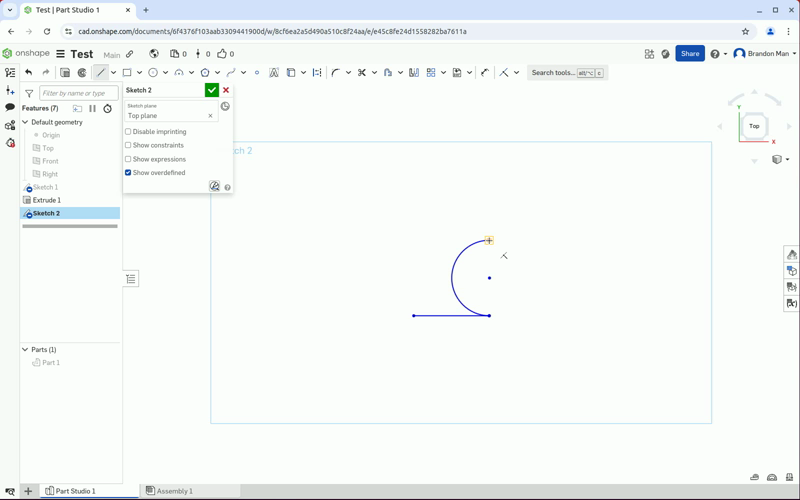
mouse_move(413, 240)
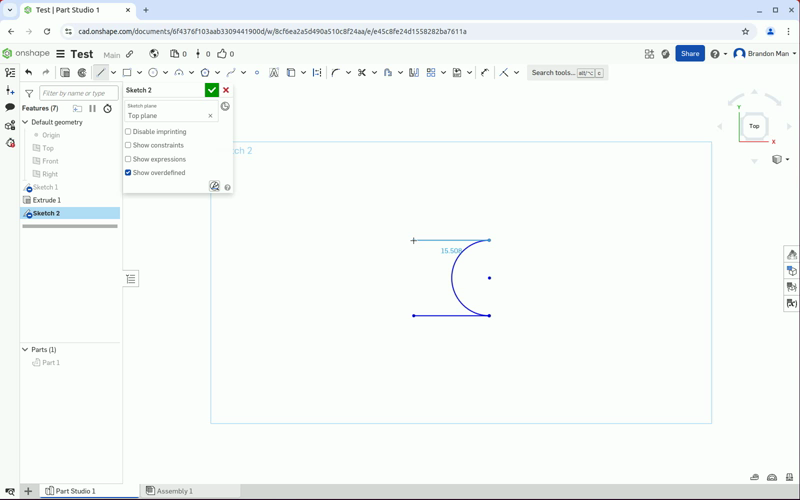
click(413, 240)
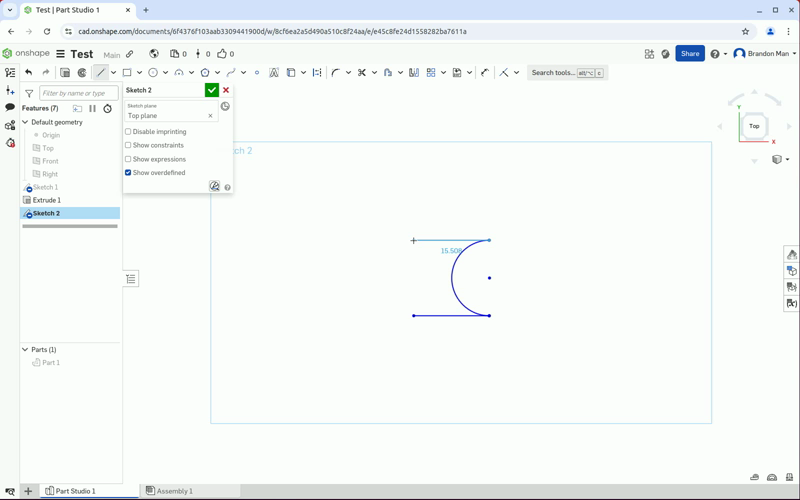
key_up(shift)
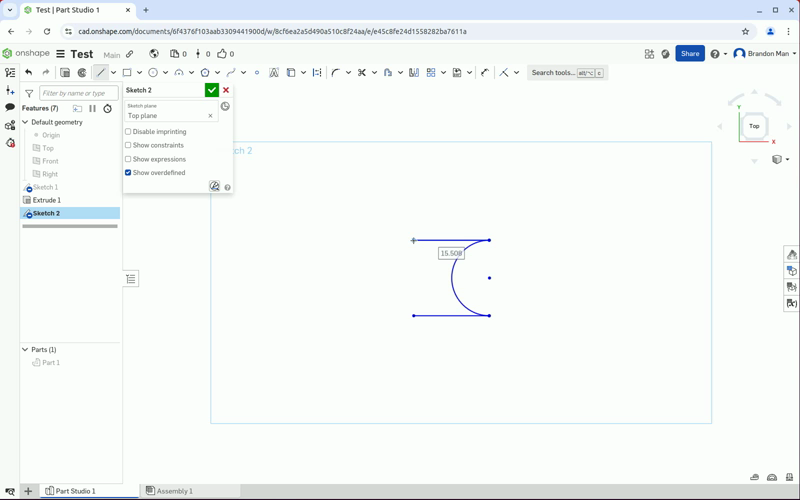
key_down(shift)
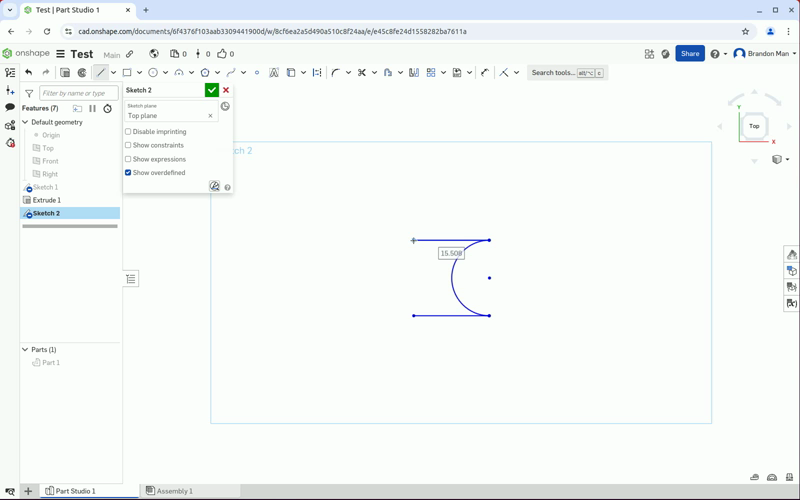
mouse_move(413, 315)
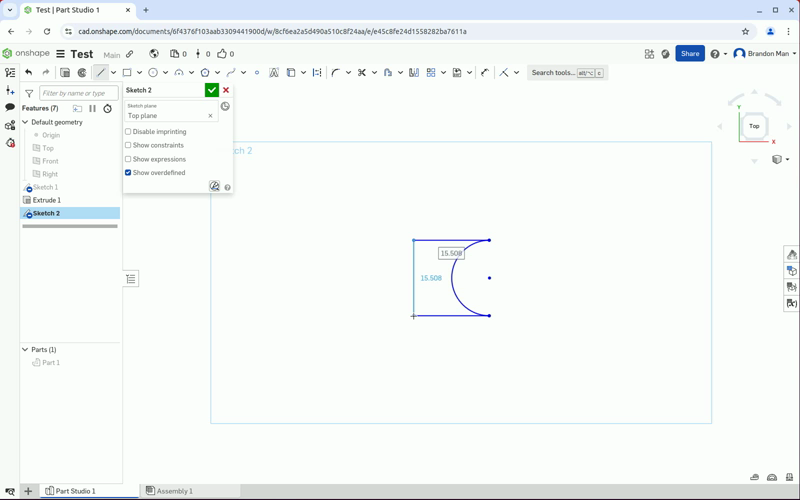
key_up(shift)
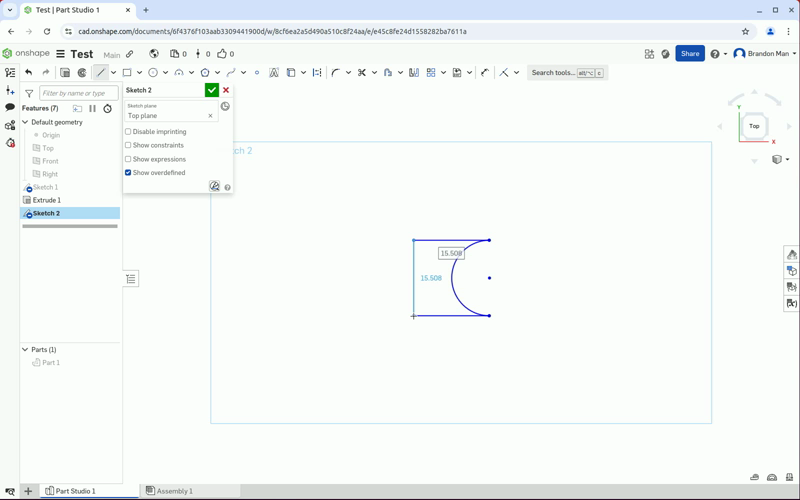
click(413, 315)
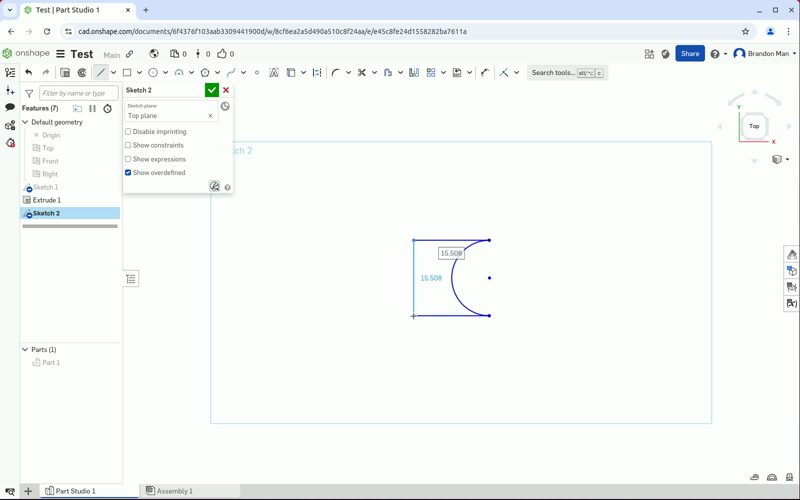
key(esc)
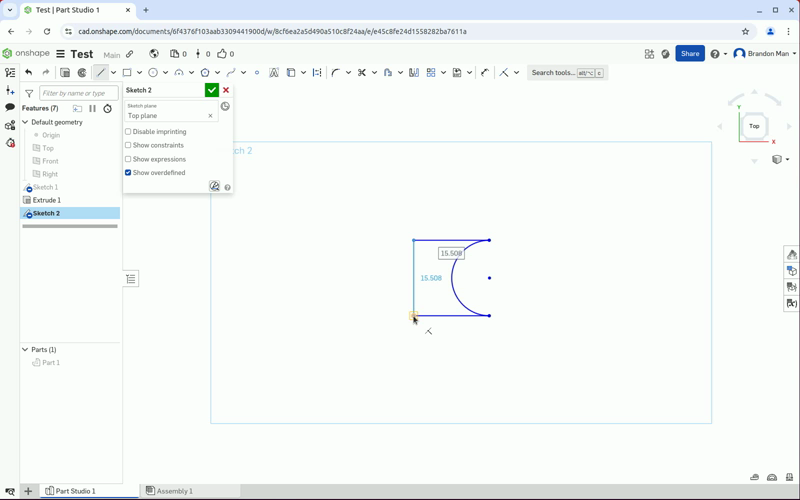
mouse_move(439, 253)
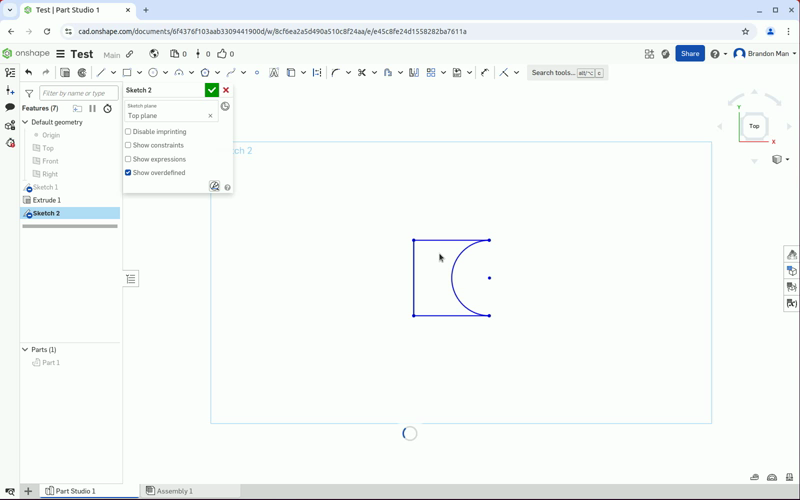
scroll(6)
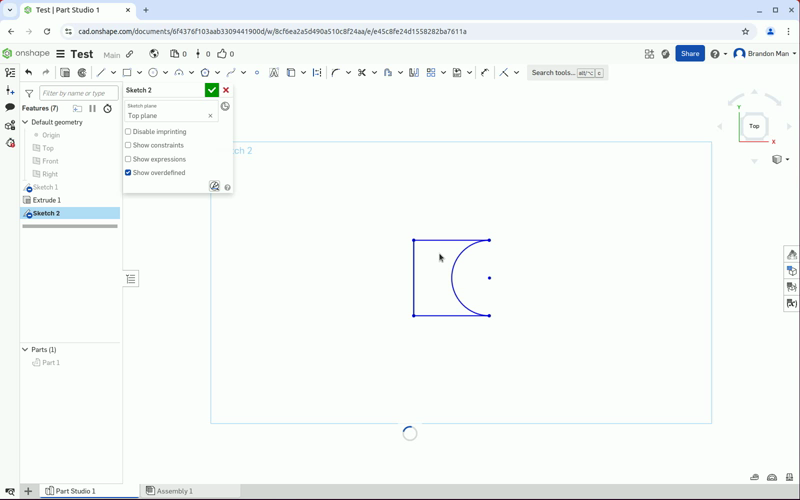
scroll(6)
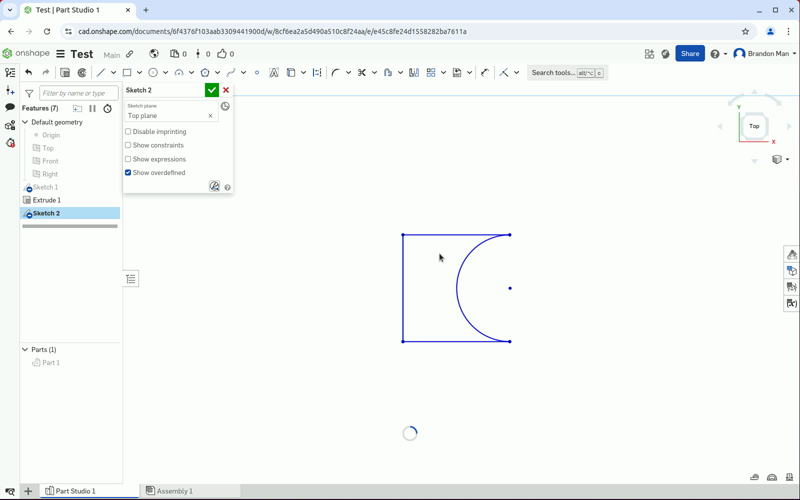
scroll(6)
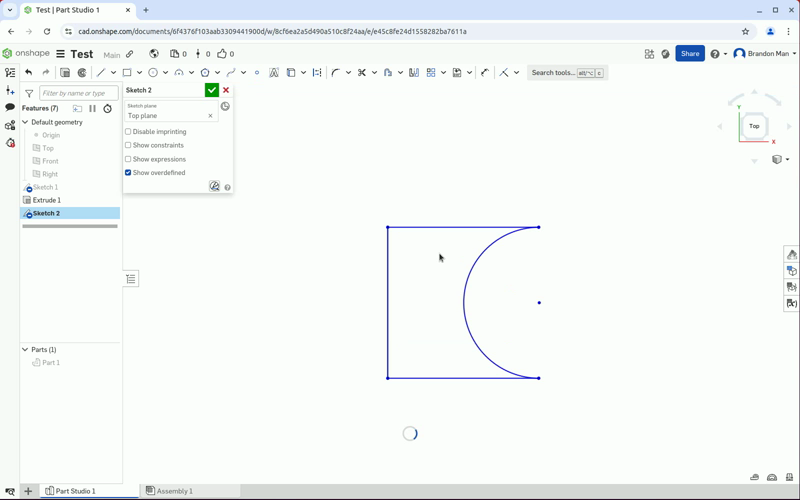
scroll(6)
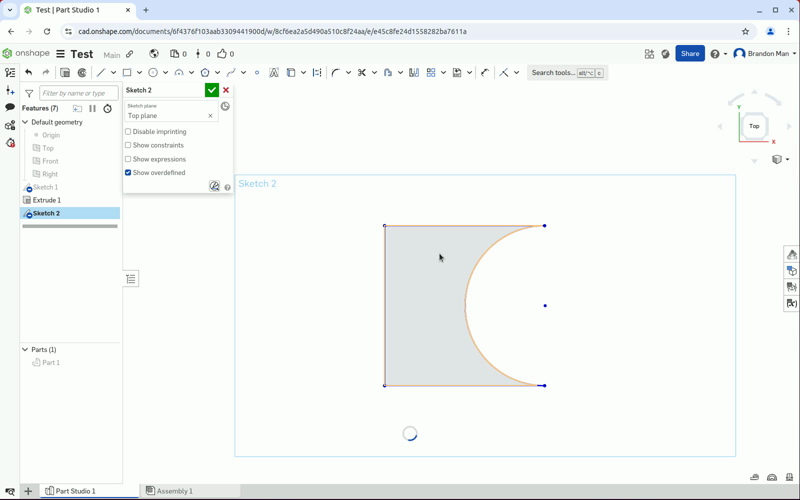
scroll(6)
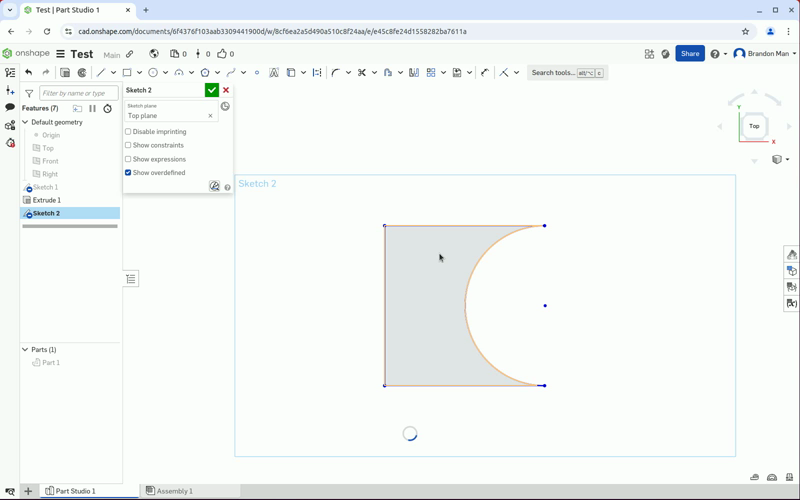
scroll(6)
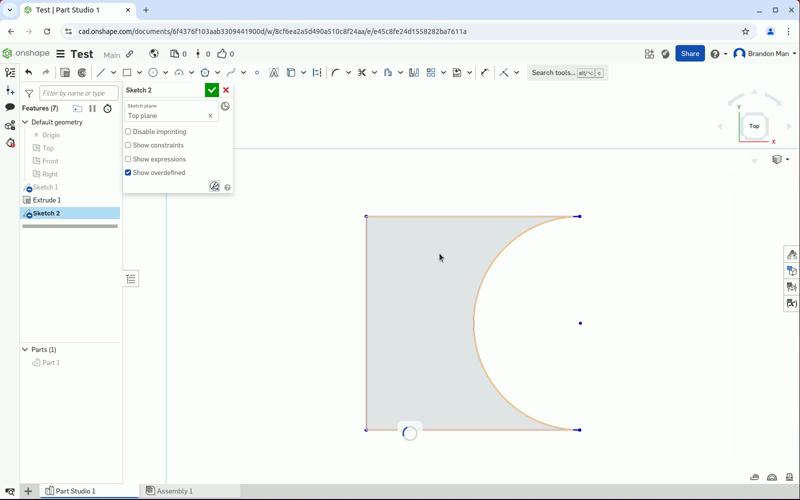
scroll(6)
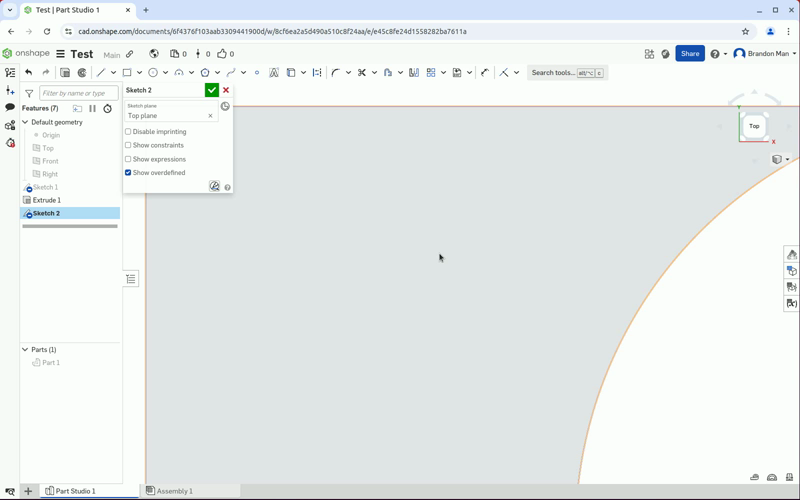
click(439, 253)
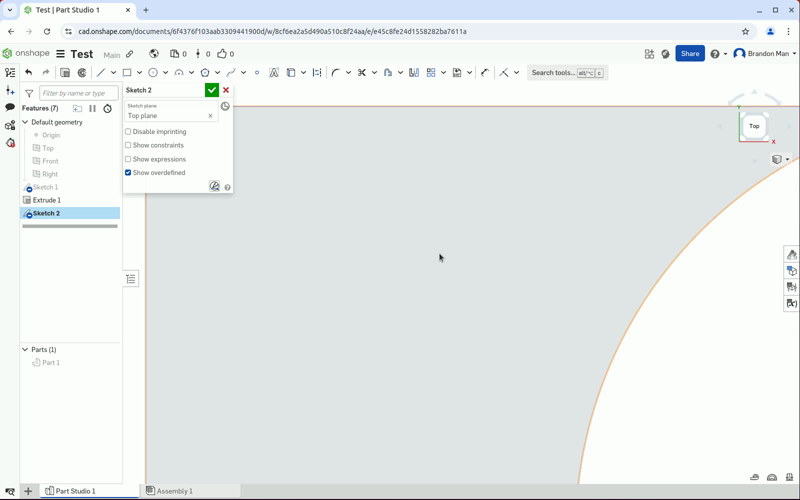
scroll(-6)
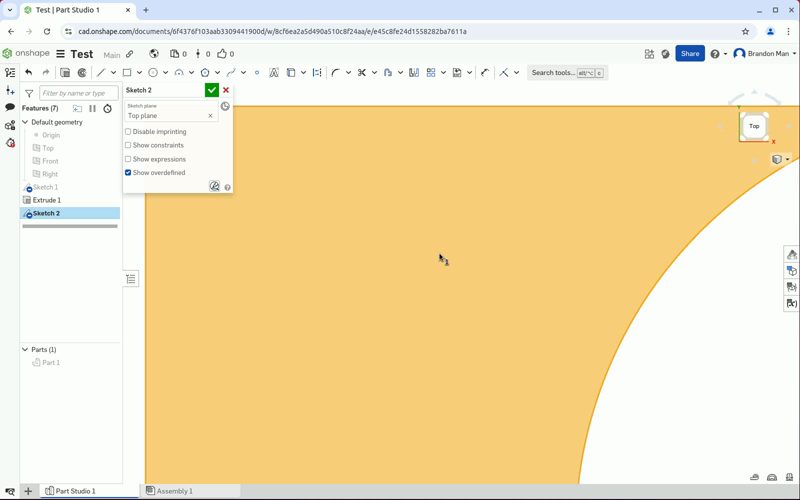
scroll(-6)
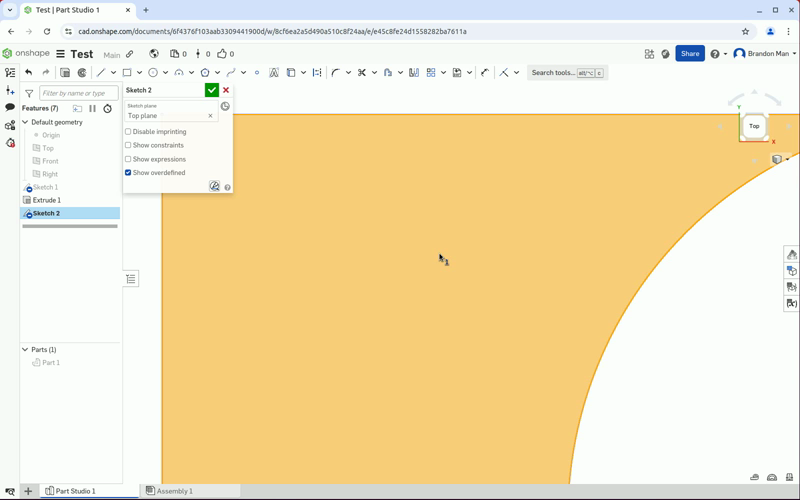
scroll(-6)
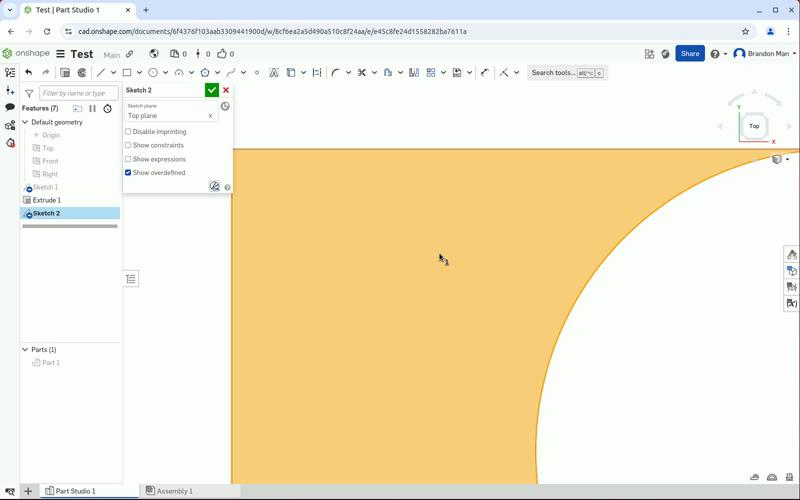
scroll(-6)
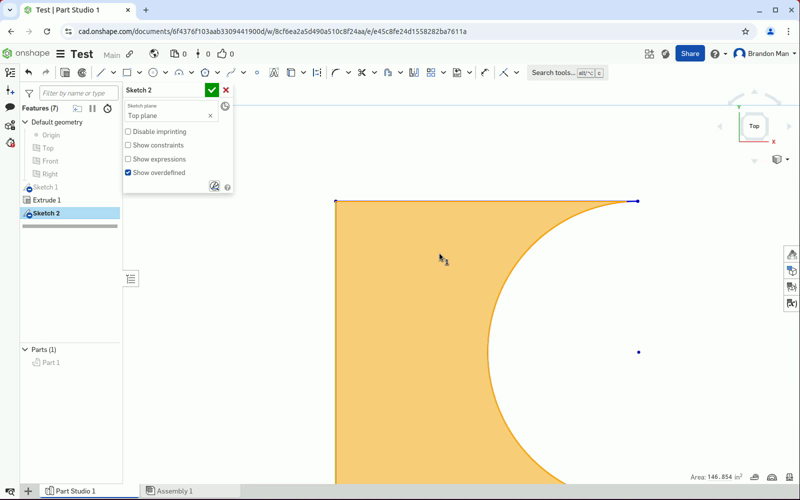
scroll(-6)
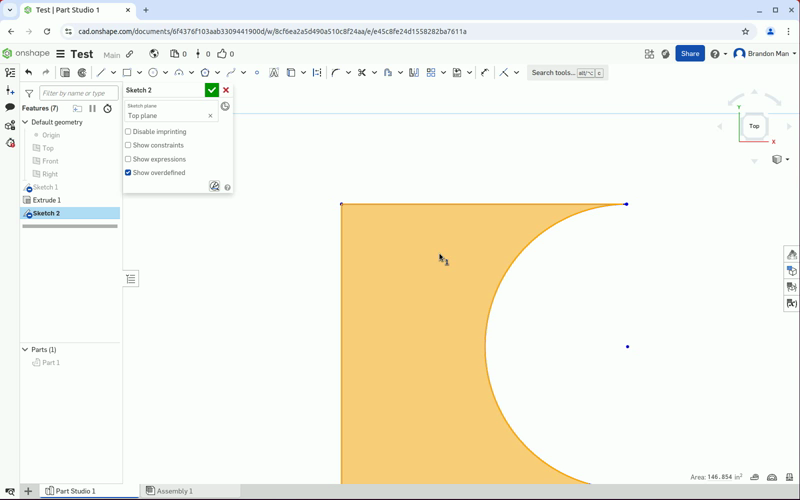
scroll(-6)
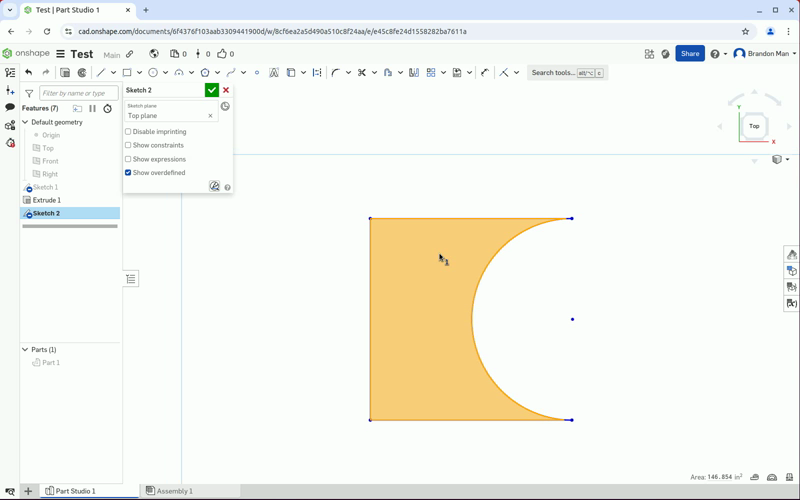
scroll(-6)
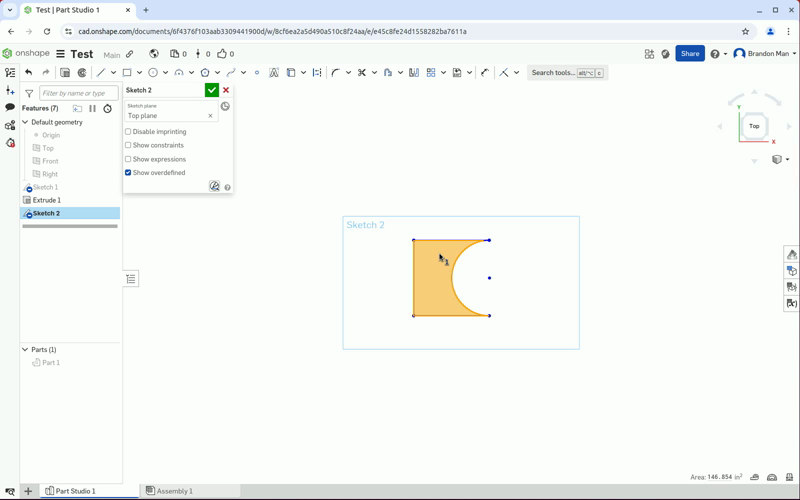
mouse_move(73, 352)
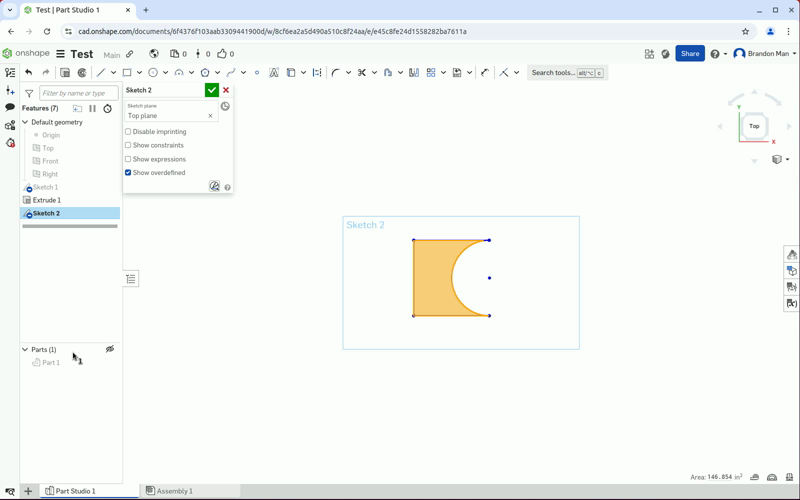
key(shift+y)
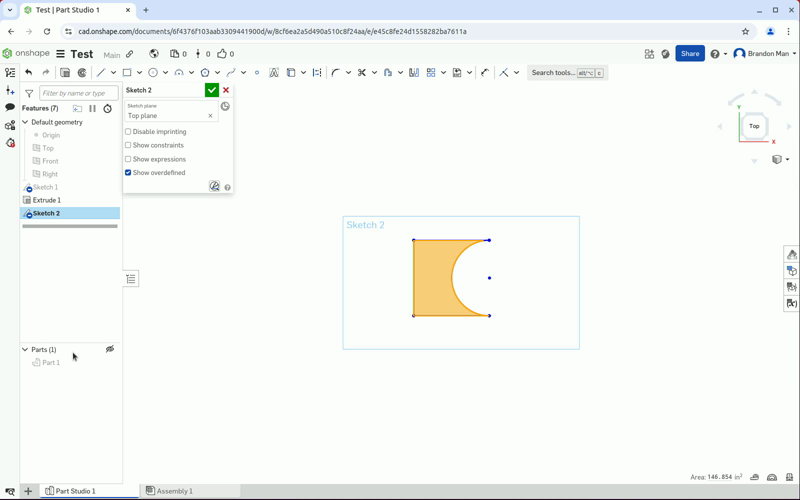
key(shift+e)
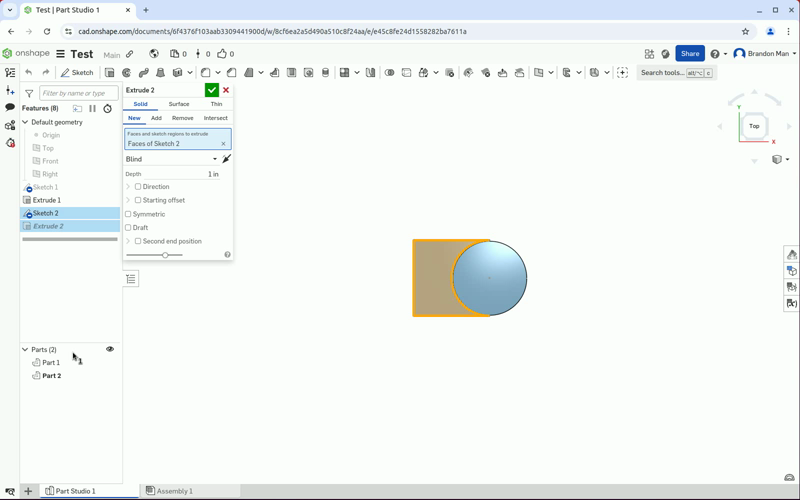
mouse_move(143, 106)
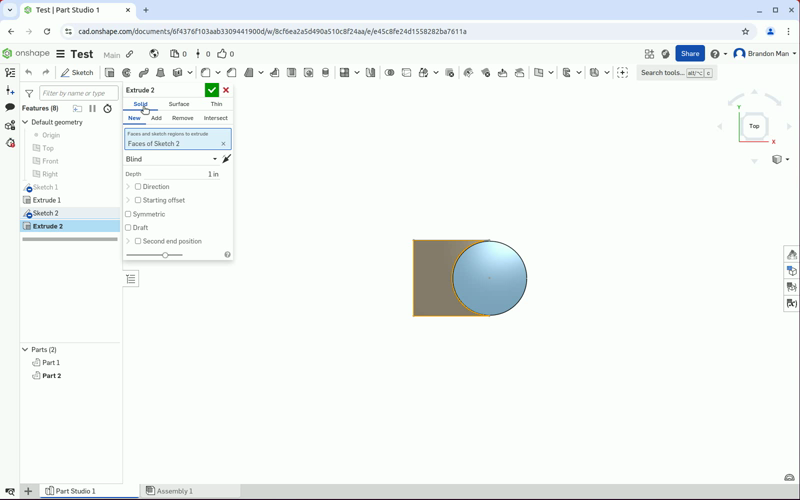
click(143, 106)
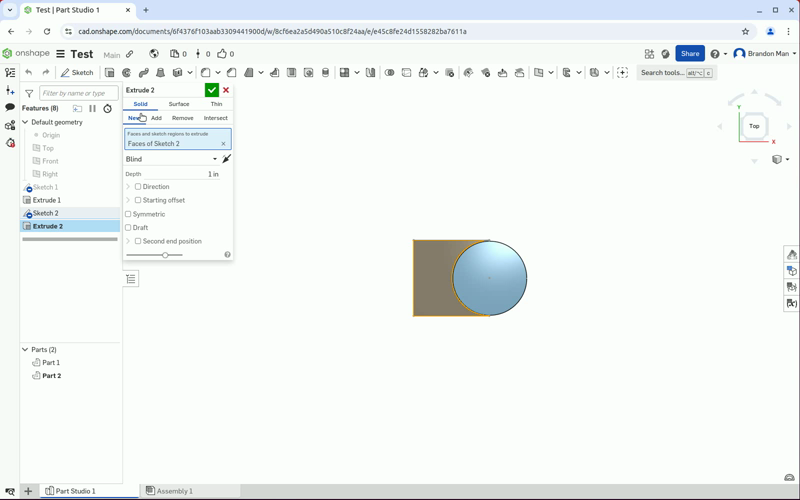
mouse_move(137, 120)
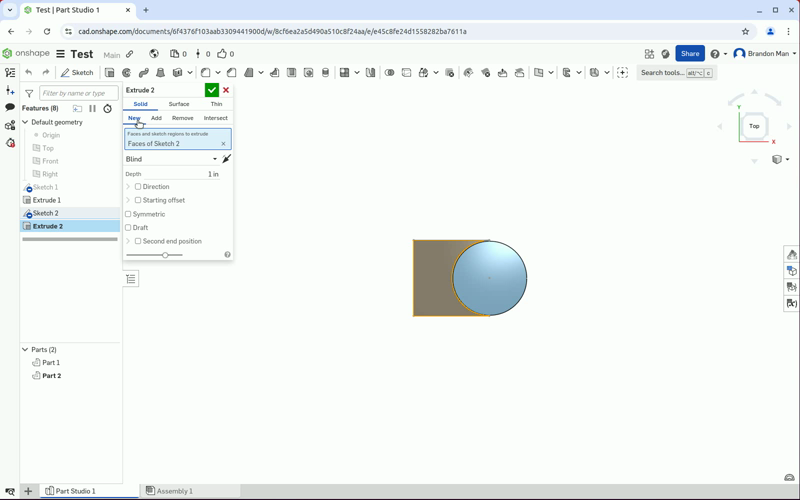
click(137, 120)
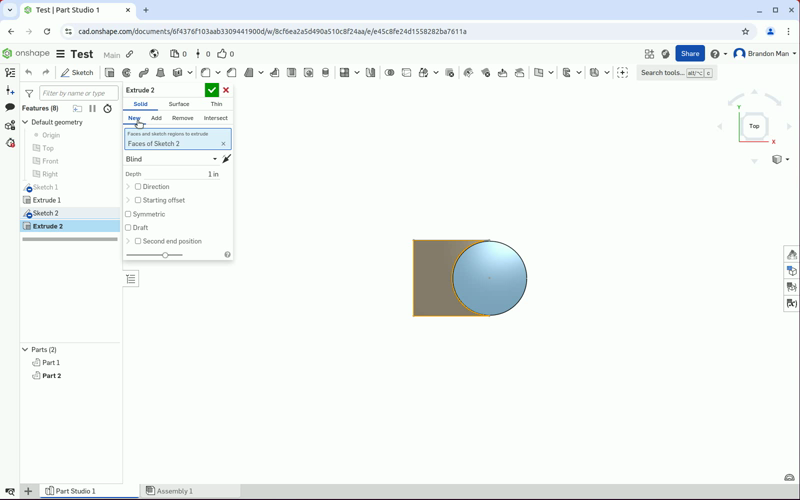
key(tab, 4)
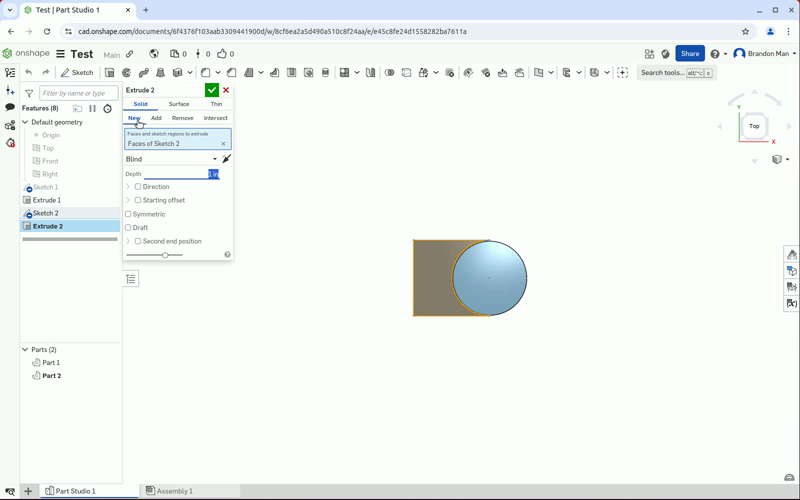
text(4.574)
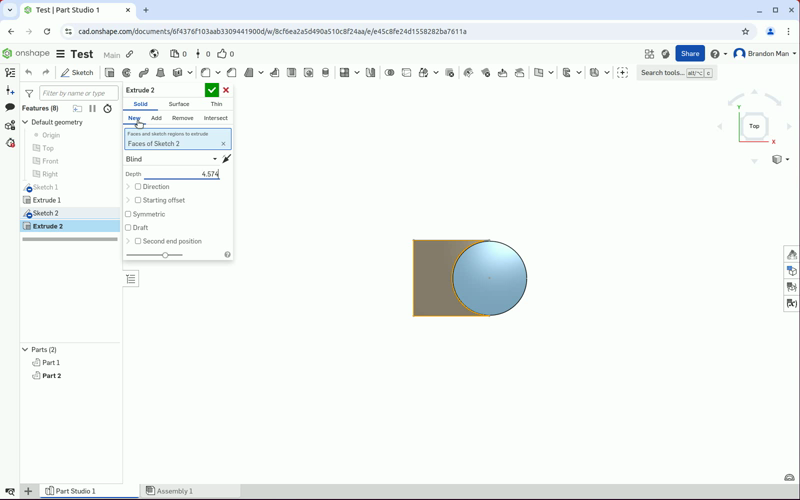
key(enter)
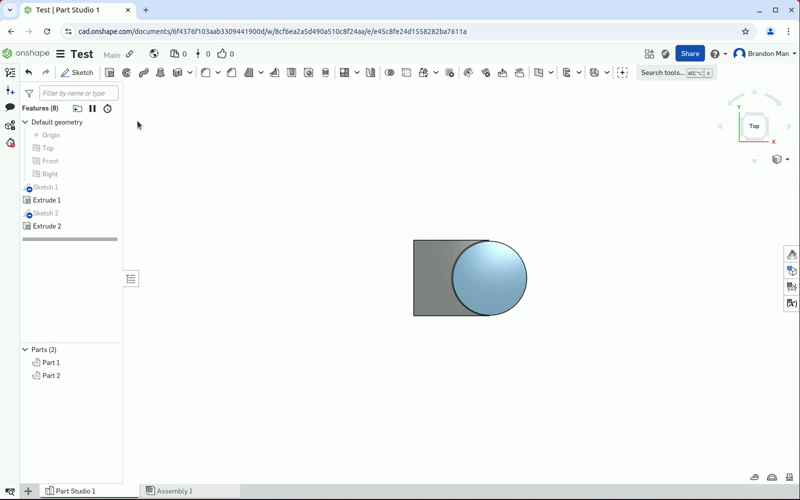
key(shift+h)
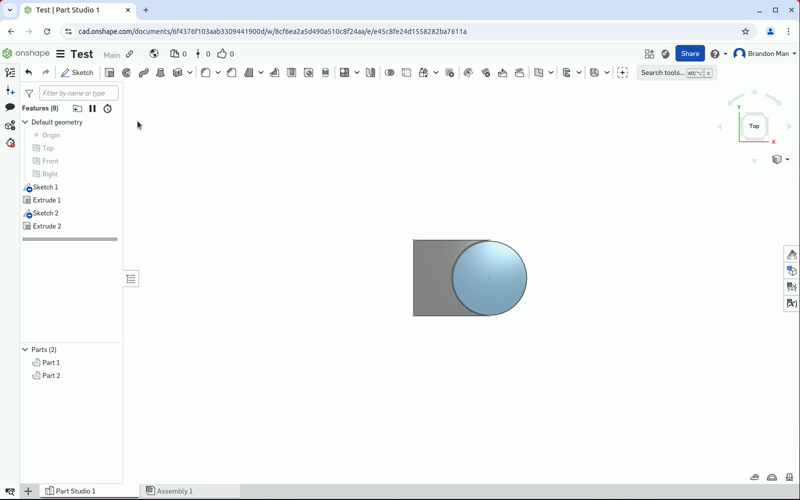
key(shift+h)
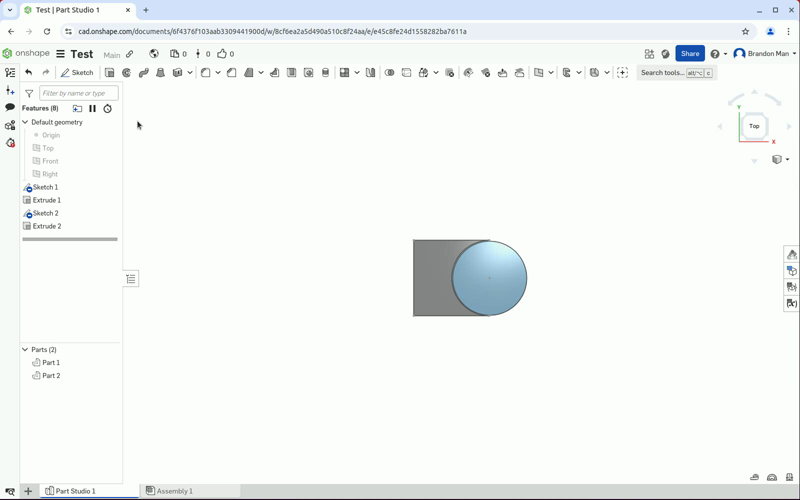
key(shift+7)
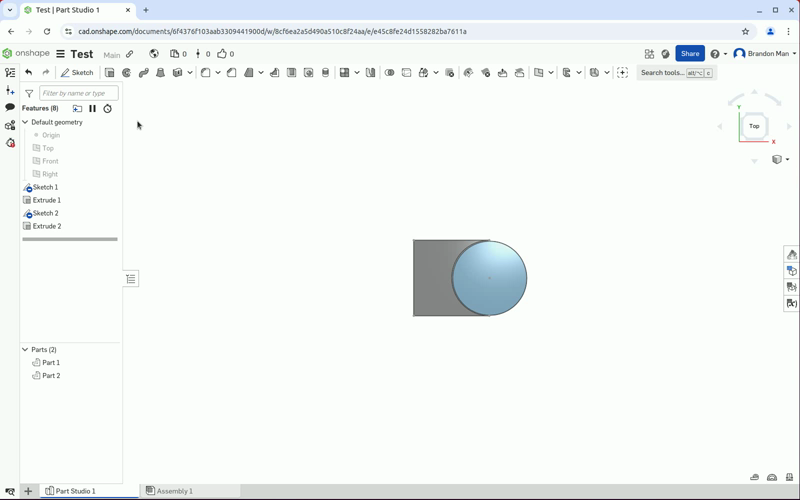
key(up, 3)
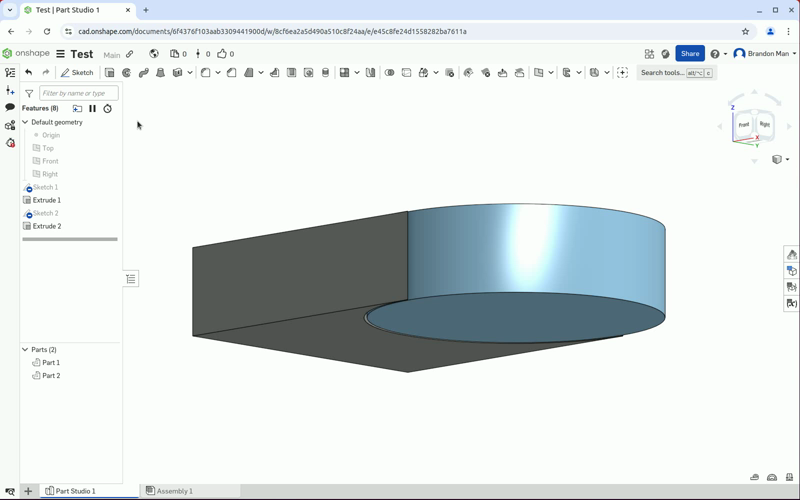
key(left, 3)
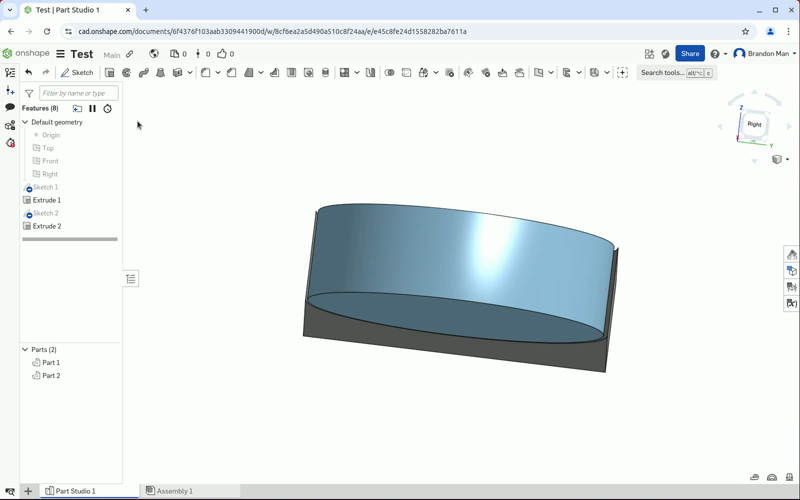
key(right, 3)
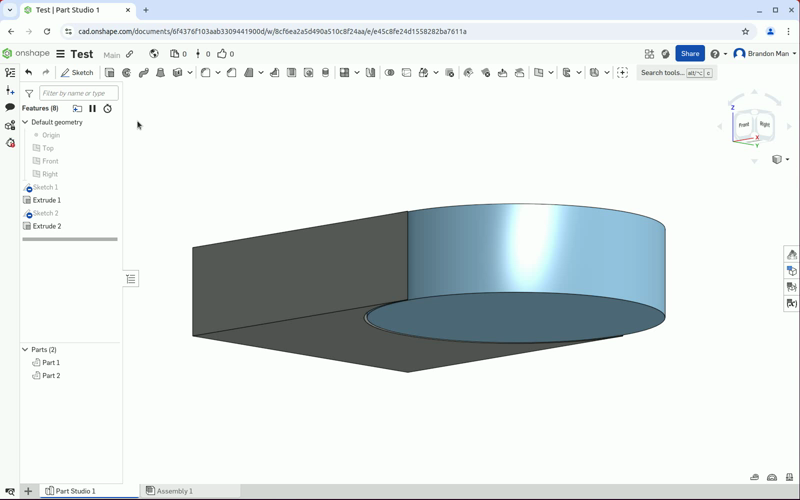
key(down, 3)
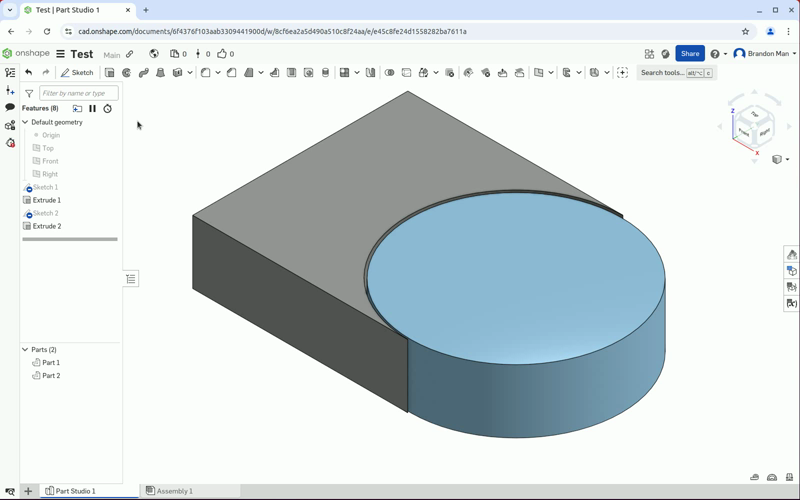
mouse_move(73, 189)
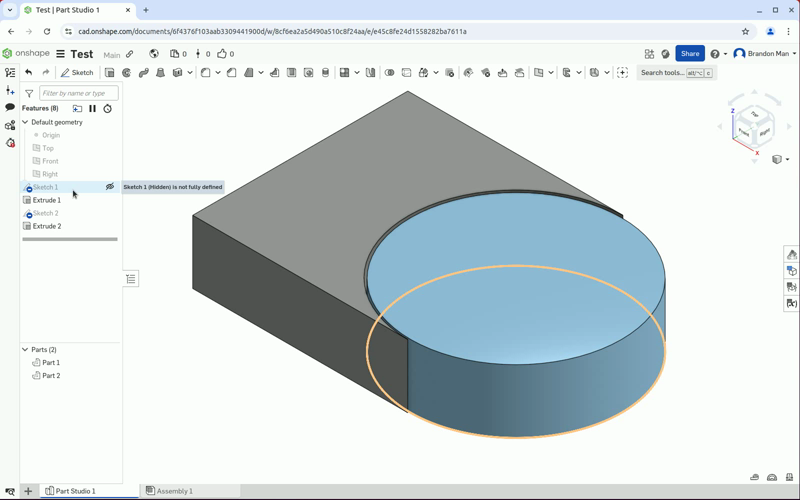
click(73, 189)